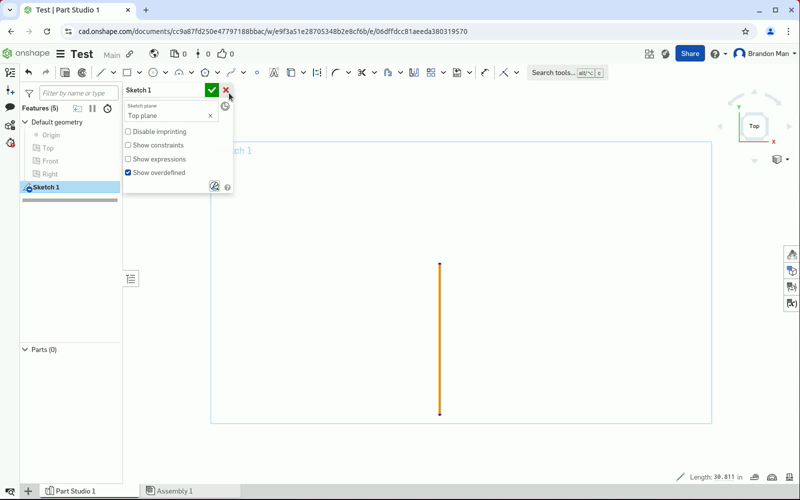
key(shift+h)
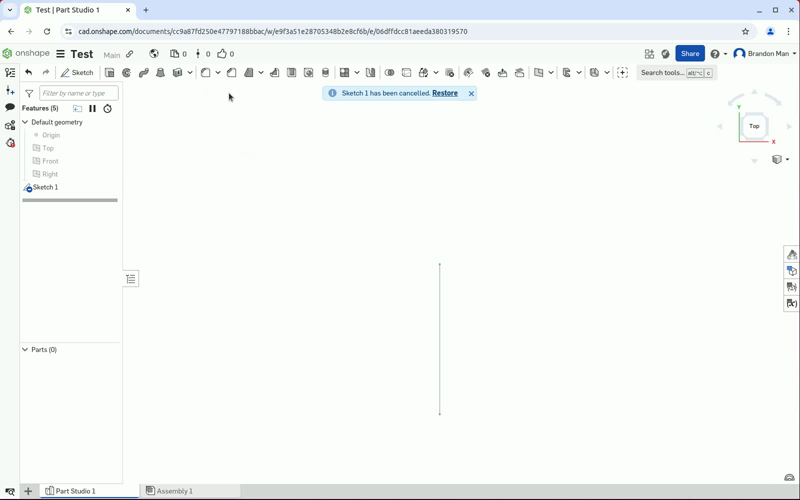
key(shift+s)
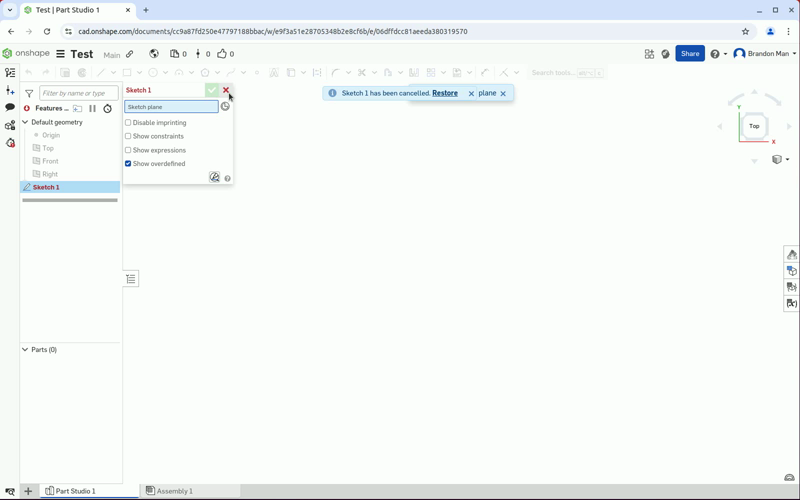
mouse_move(73, 150)
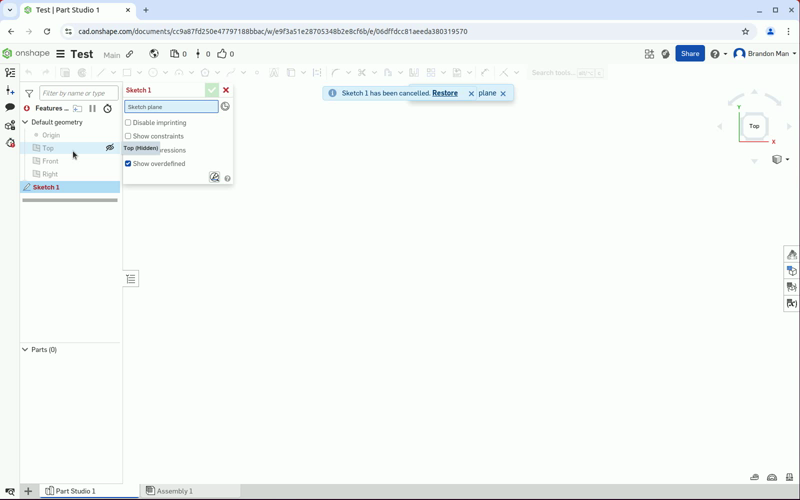
click(73, 150)
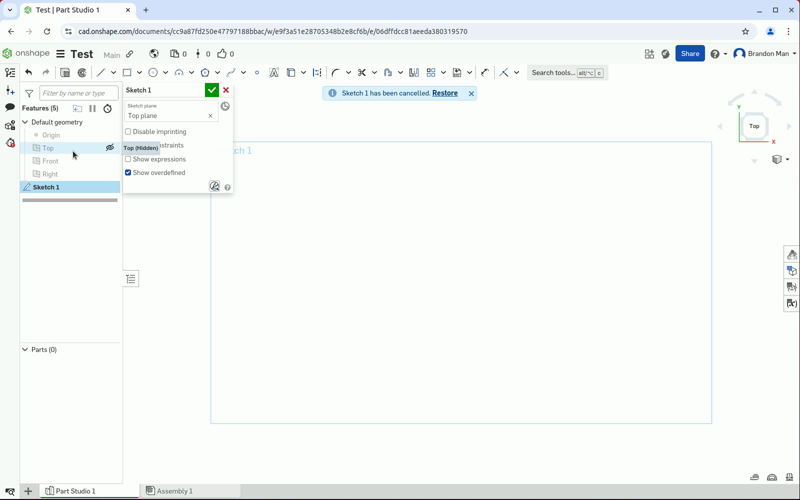
mouse_move(73, 352)
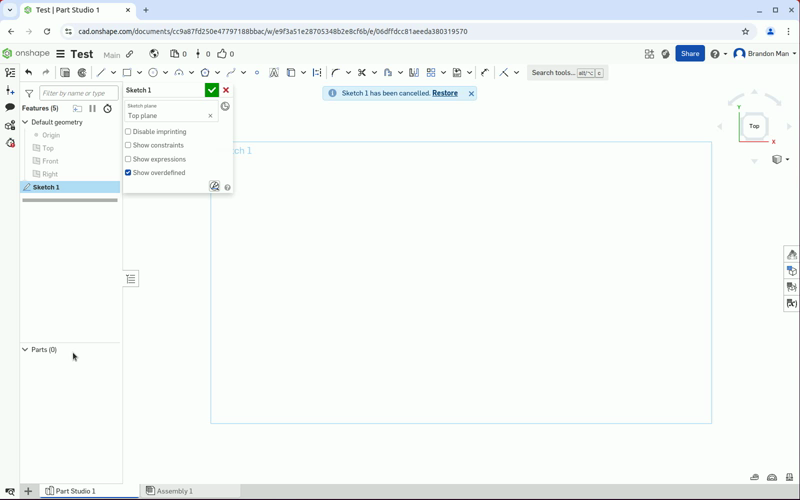
key(y)
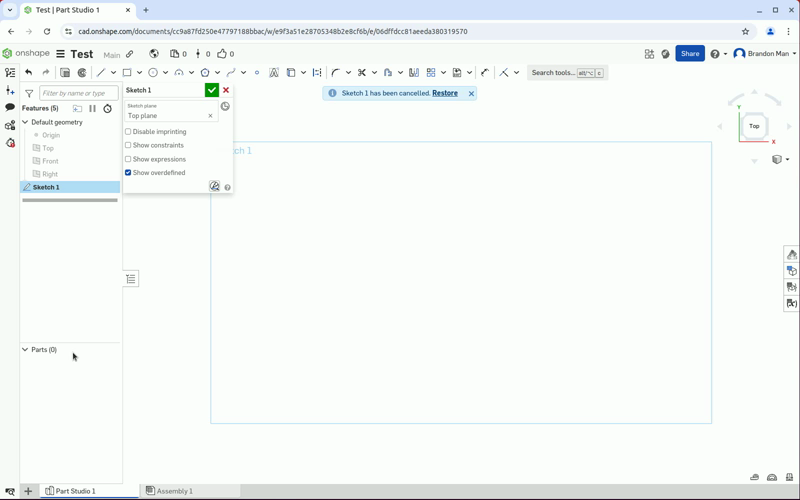
key(c)
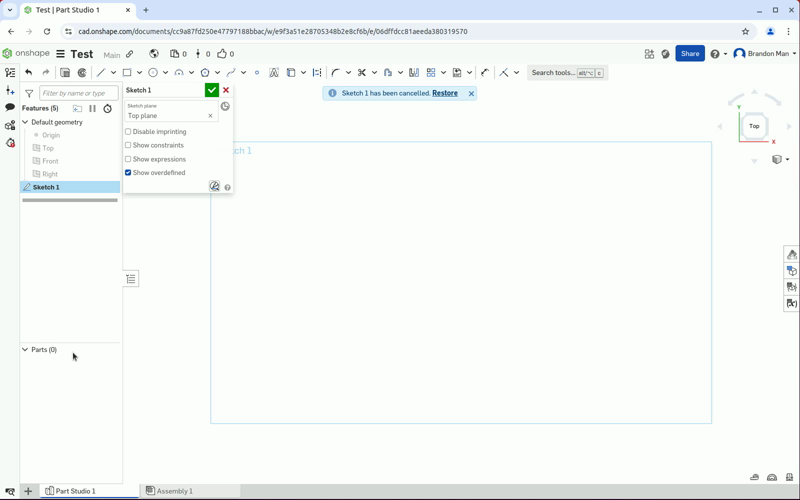
key_down(shift)
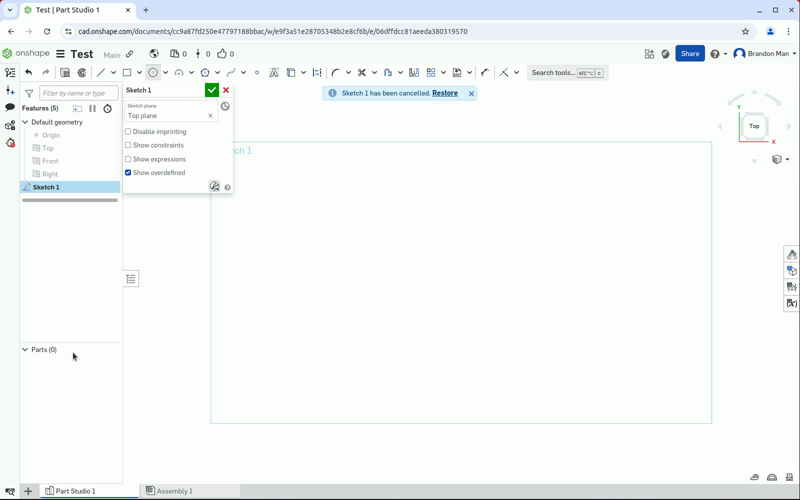
mouse_move(541, 282)
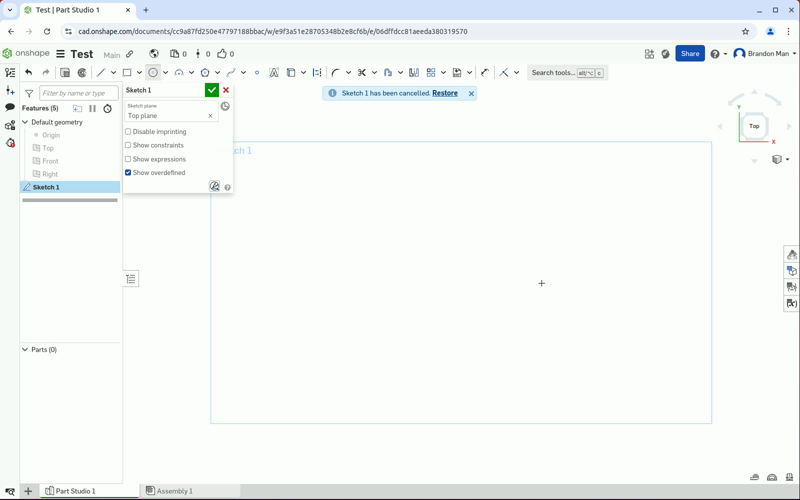
click(541, 282)
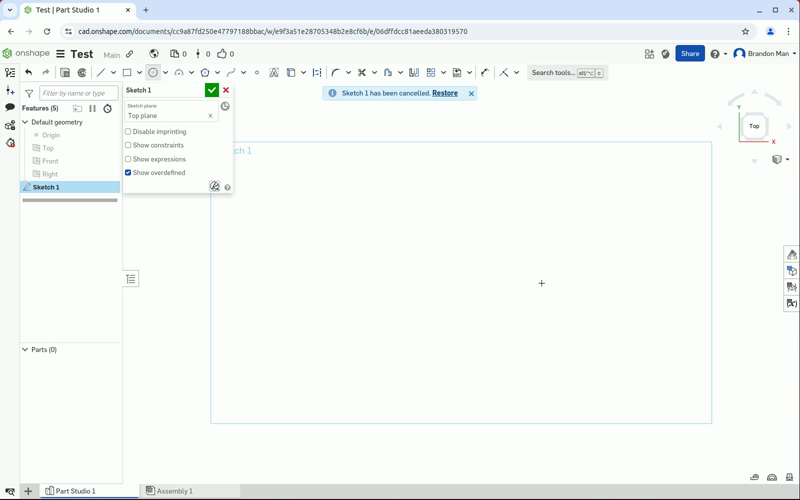
key_up(shift)
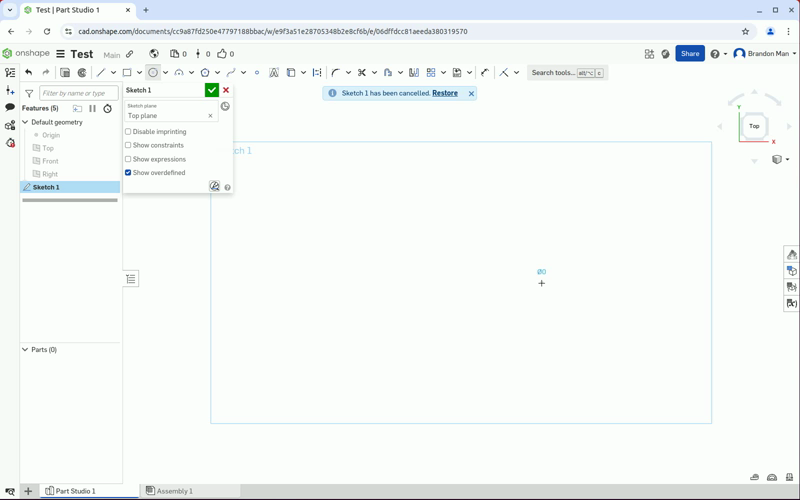
mouse_move(557, 282)
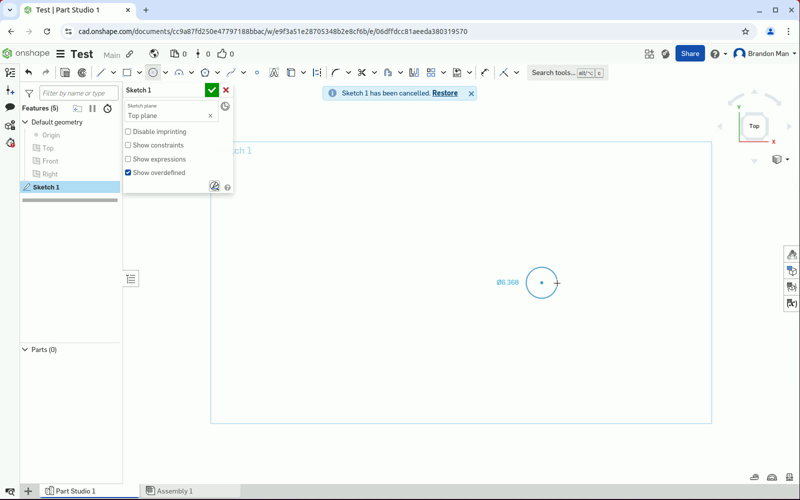
click(557, 282)
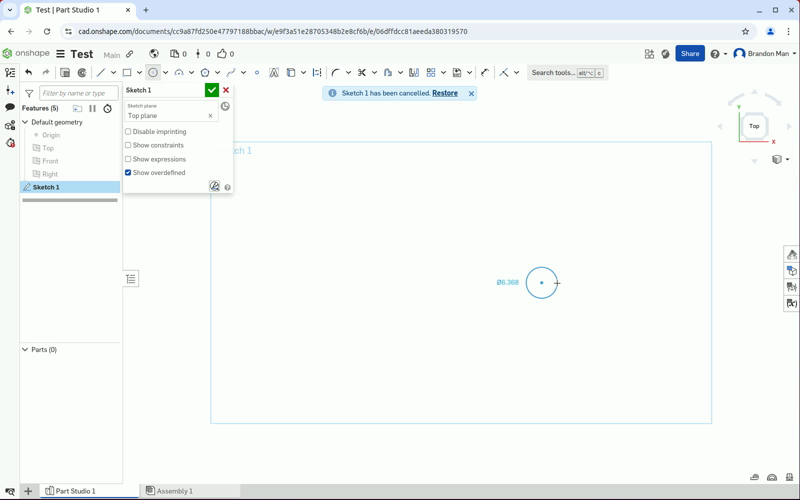
key(esc)
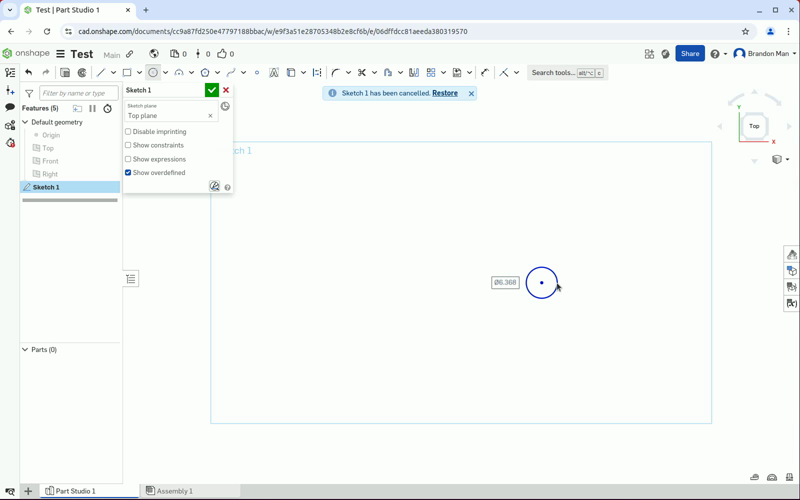
mouse_move(549, 286)
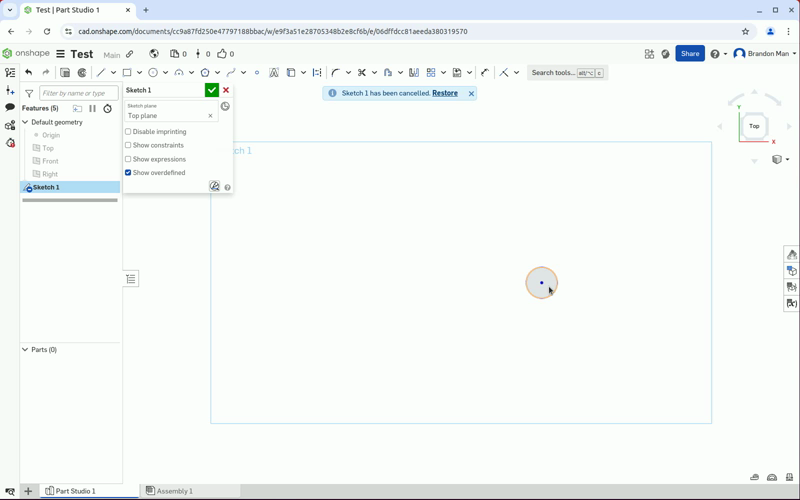
scroll(6)
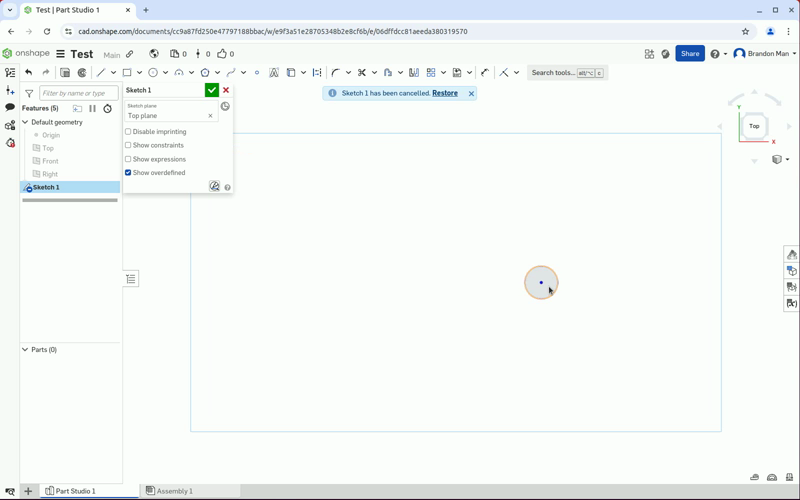
scroll(6)
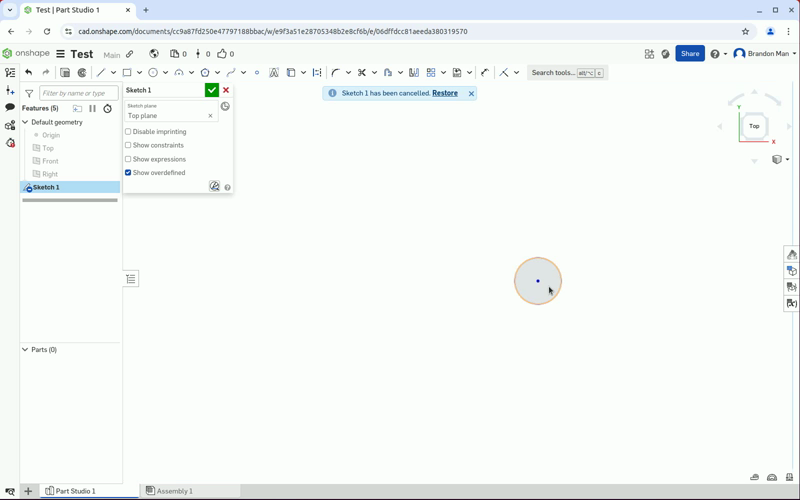
scroll(6)
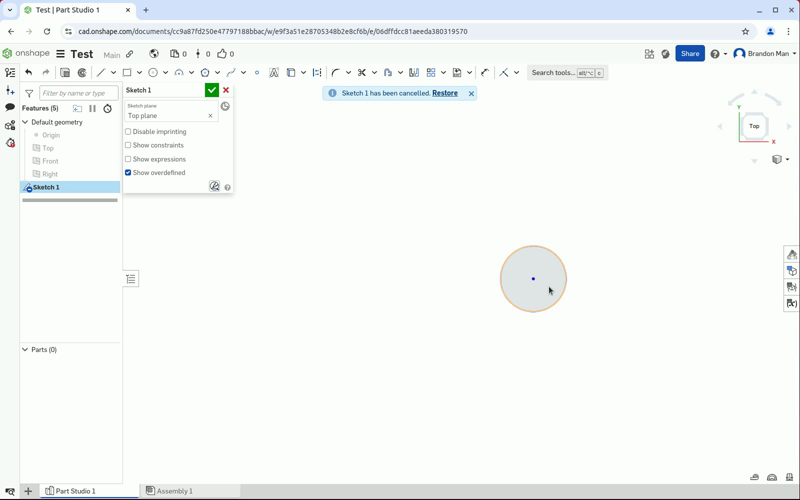
scroll(6)
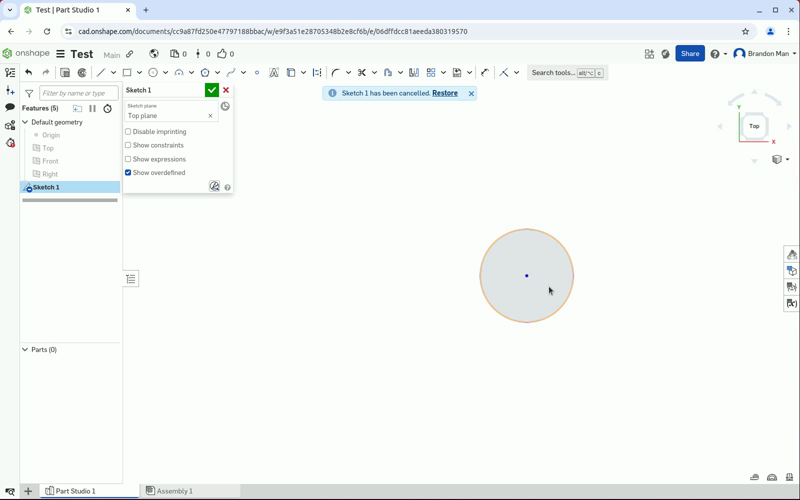
scroll(6)
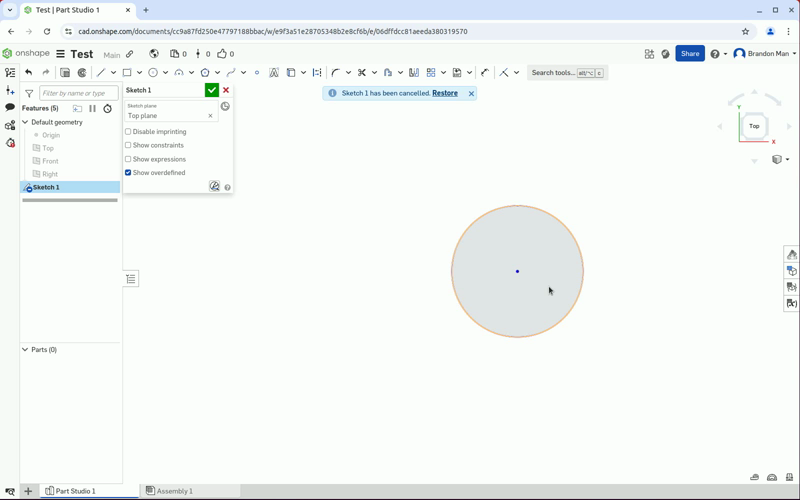
scroll(6)
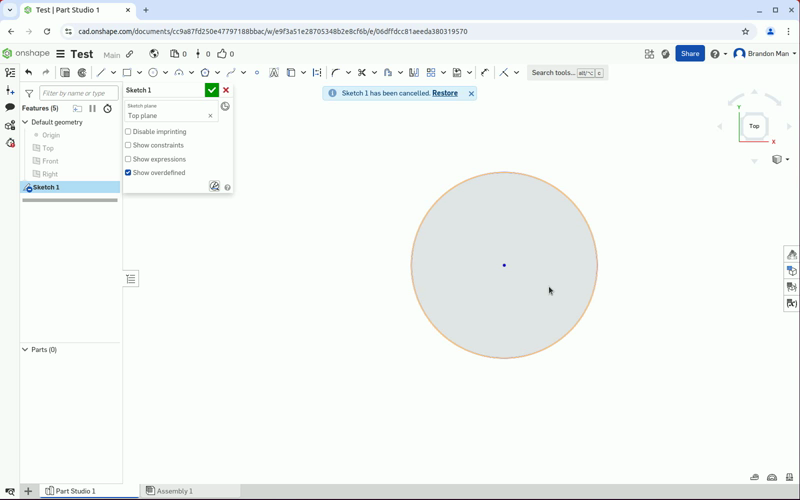
scroll(6)
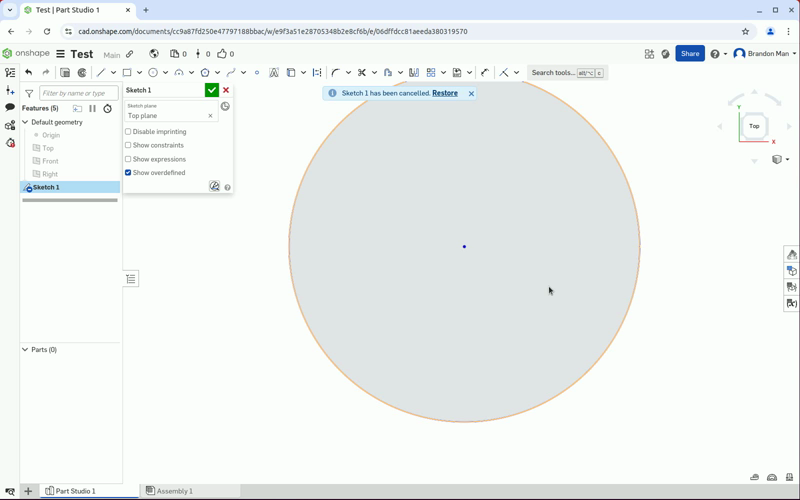
click(549, 286)
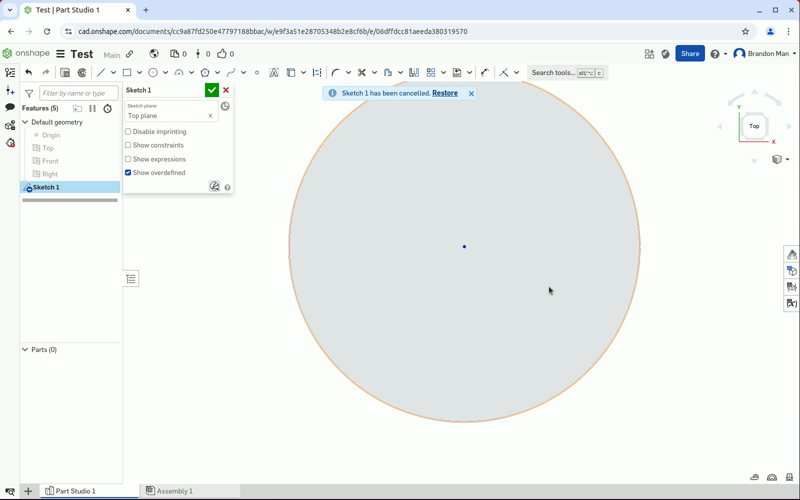
scroll(-6)
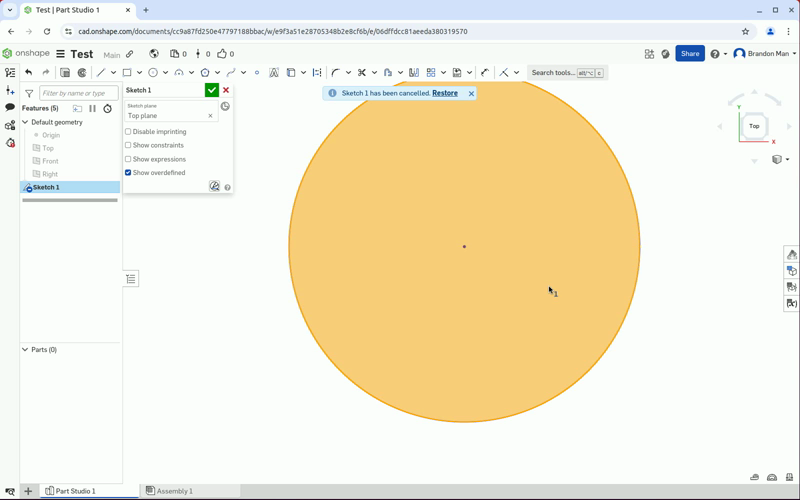
scroll(-6)
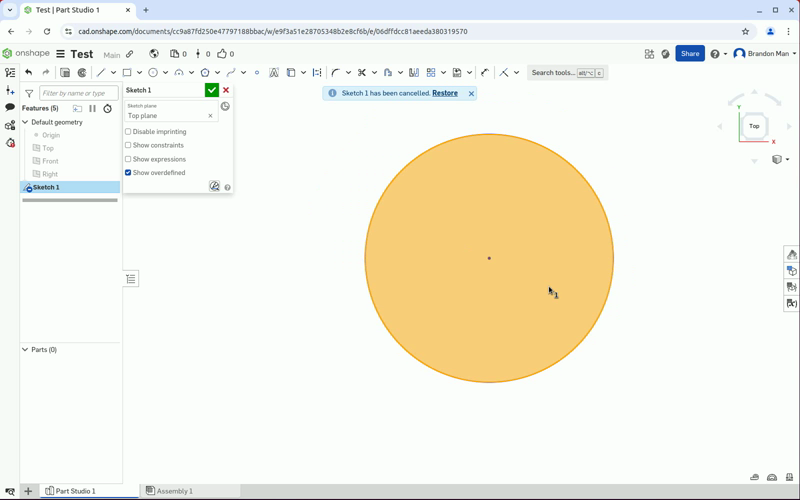
scroll(-6)
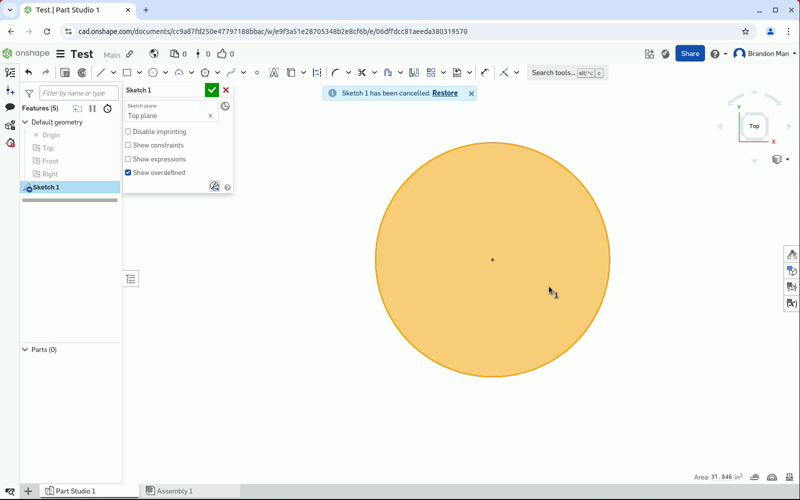
scroll(-6)
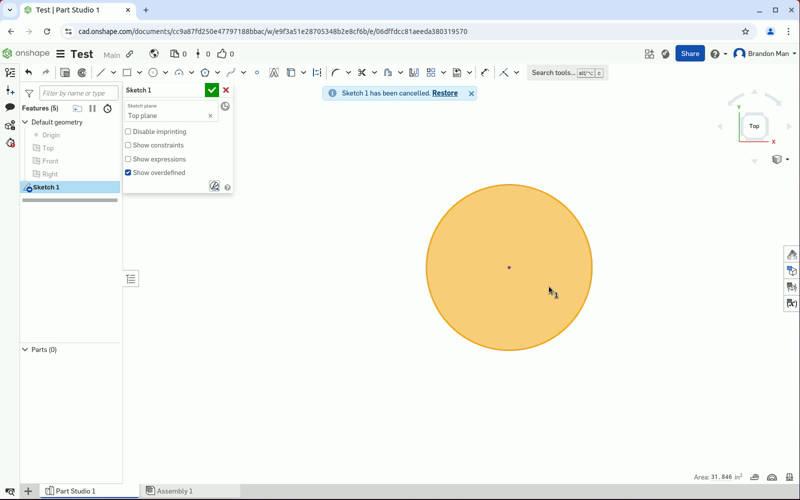
scroll(-6)
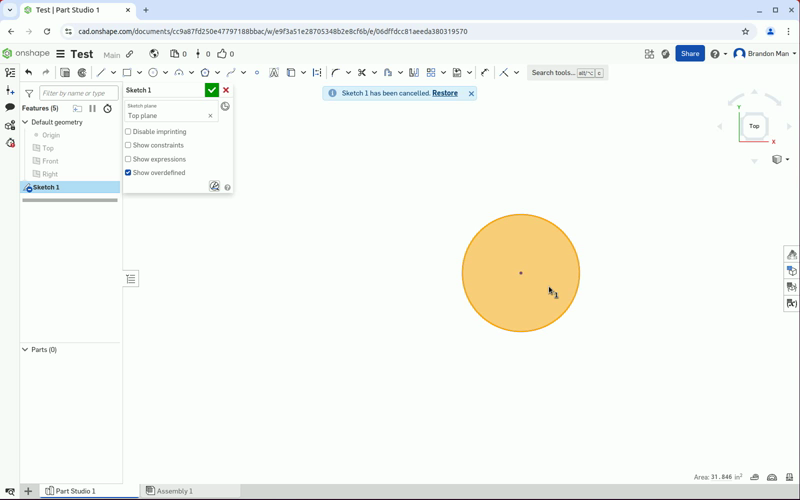
scroll(-6)
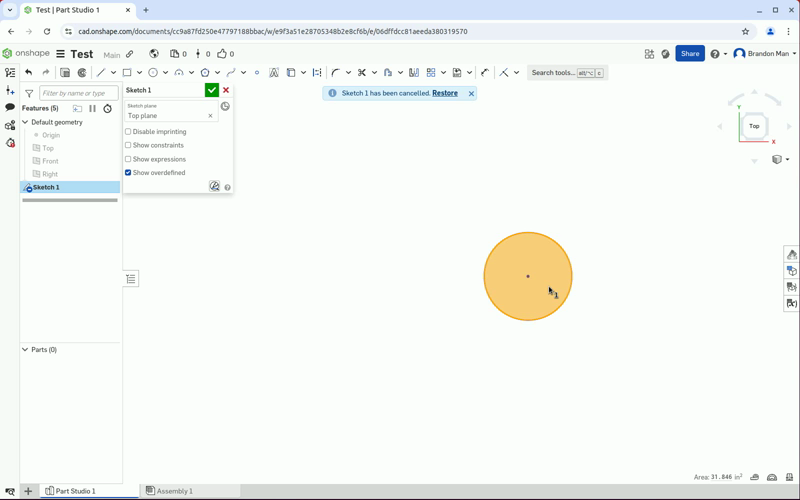
scroll(-6)
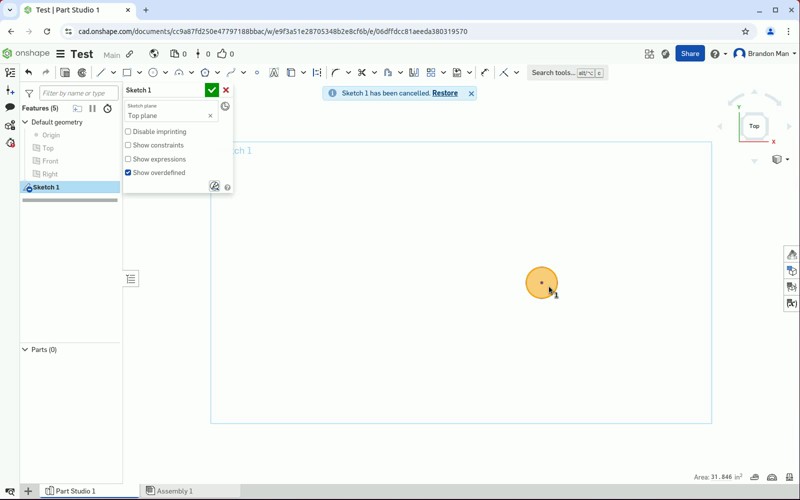
mouse_move(73, 352)
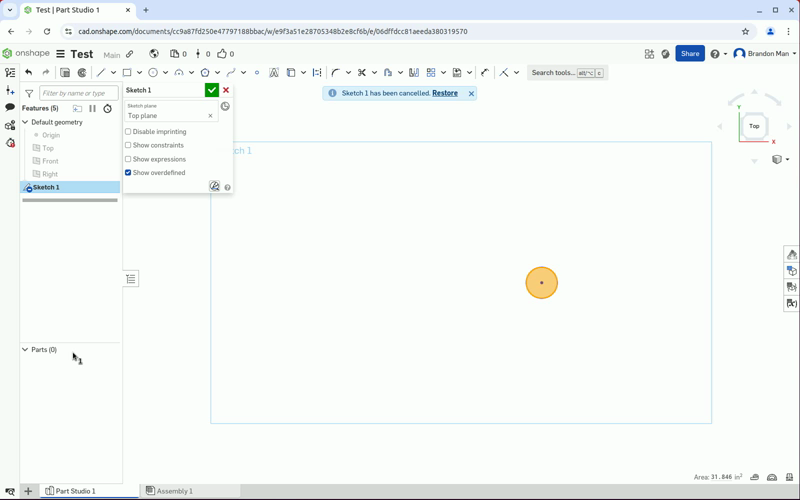
key(shift+y)
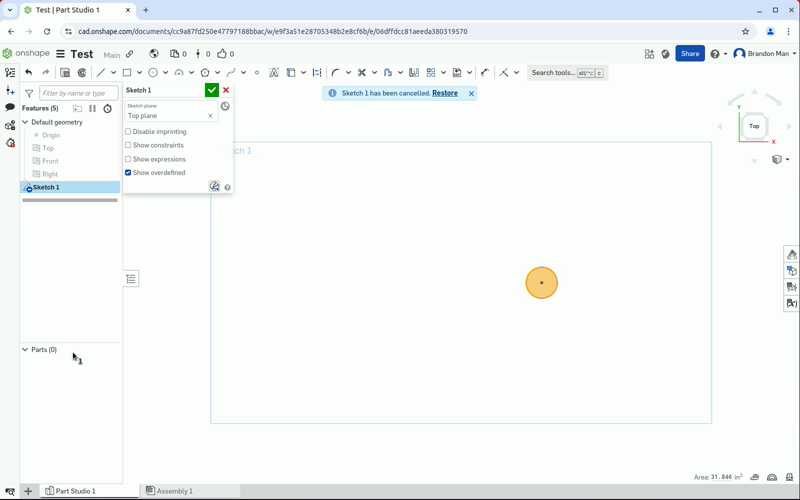
key(shift+e)
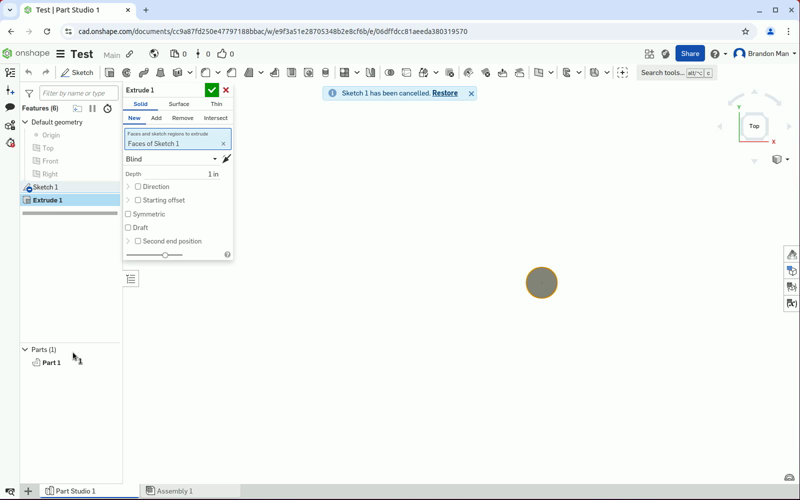
mouse_move(143, 106)
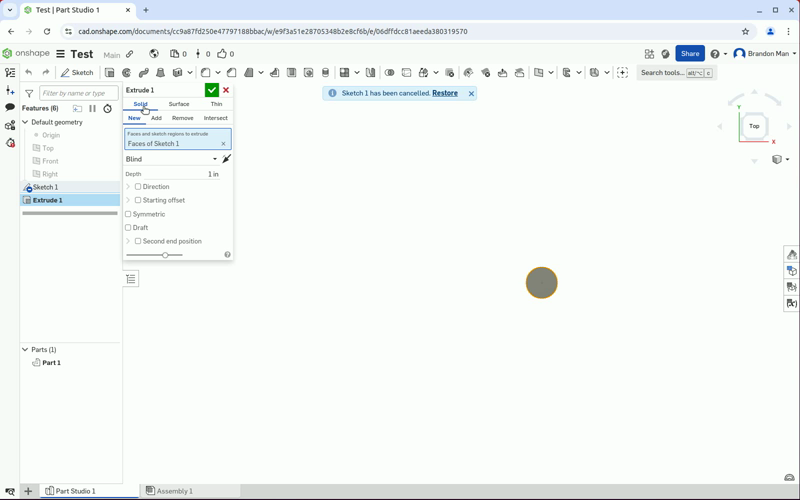
click(143, 106)
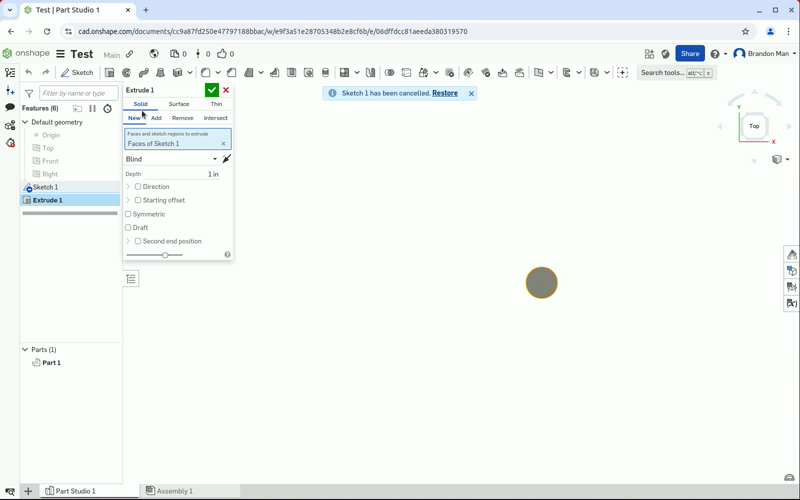
mouse_move(137, 120)
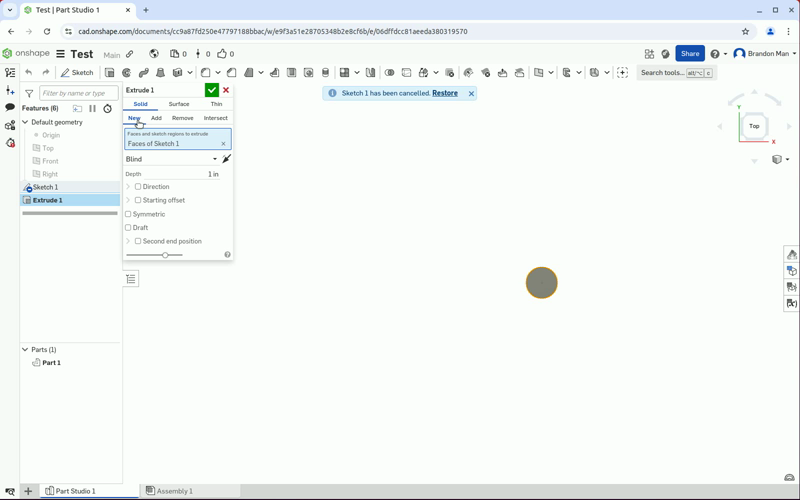
click(137, 120)
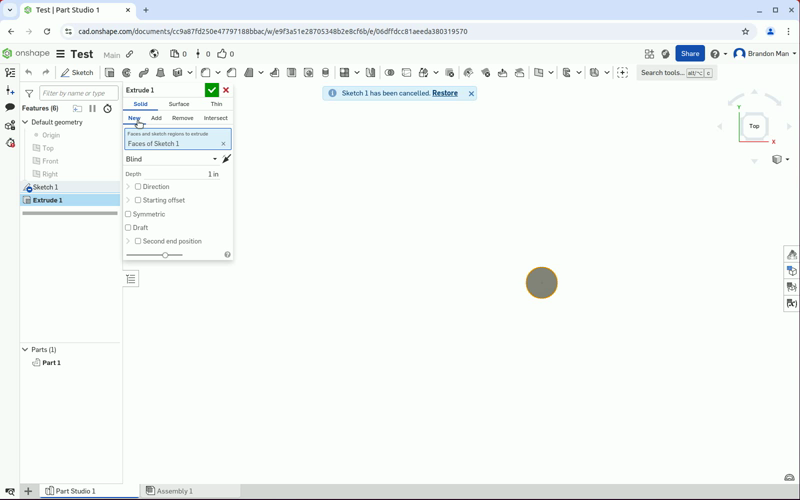
key(tab, 4)
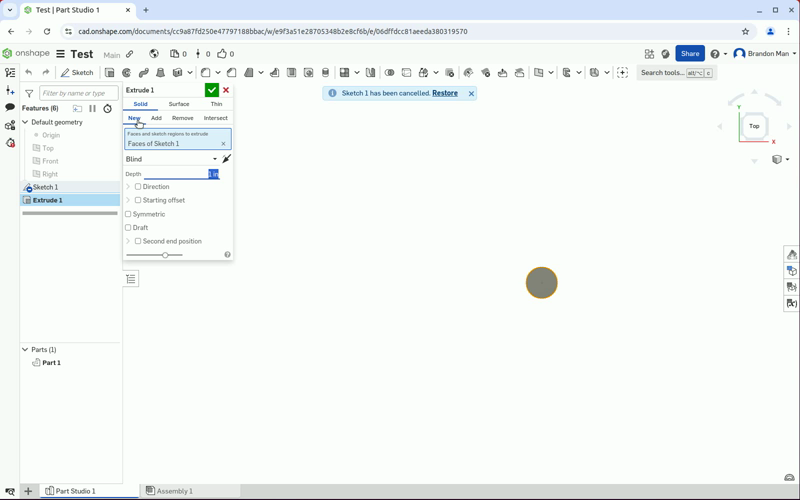
text(23.108)
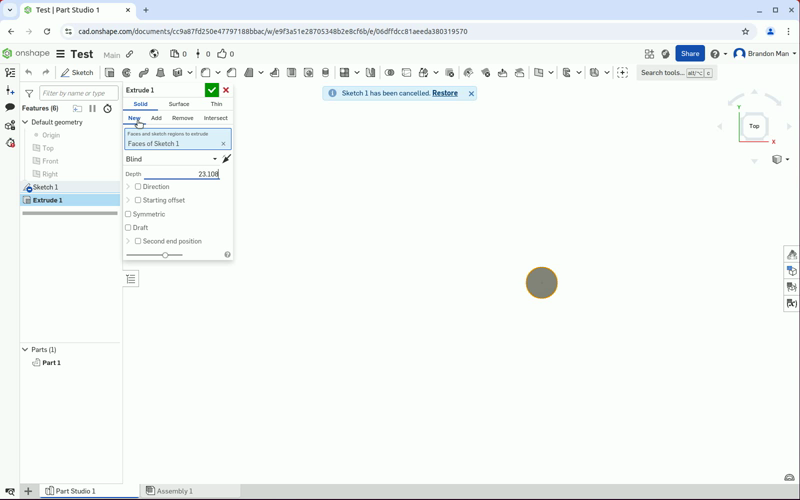
key(enter)
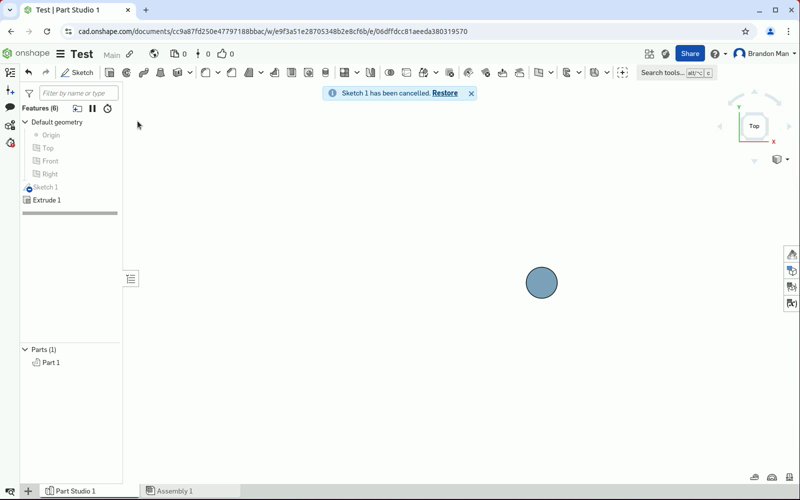
key(shift+h)
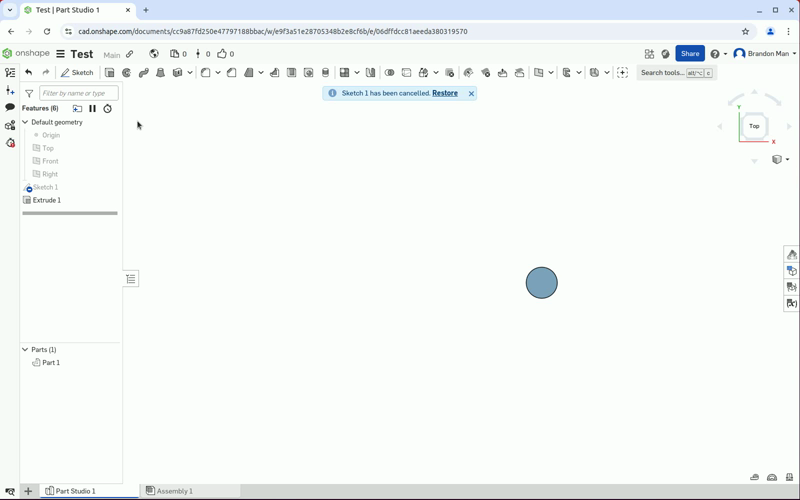
key(shift+h)
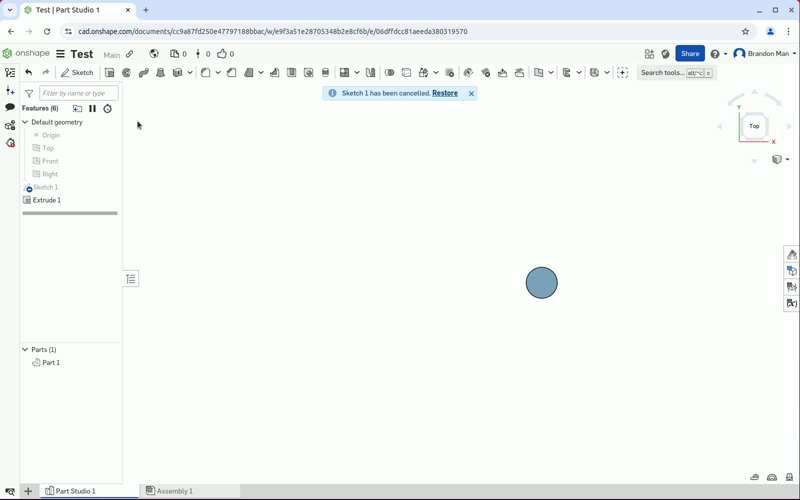
mouse_move(73, 189)
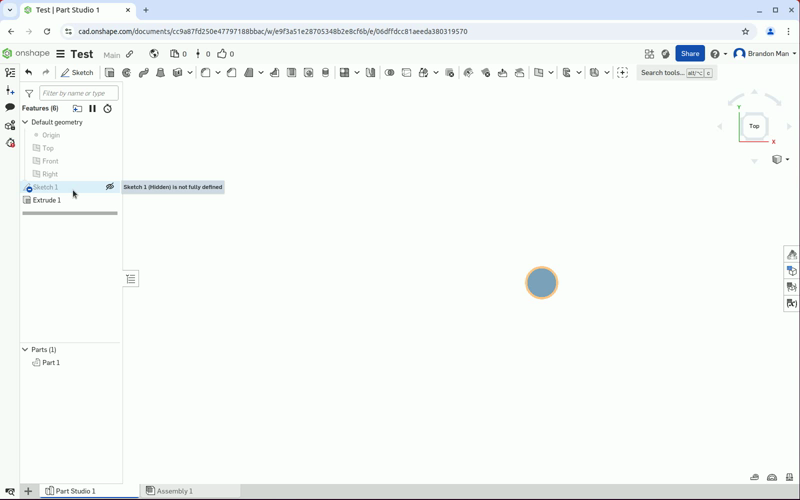
click(73, 189)
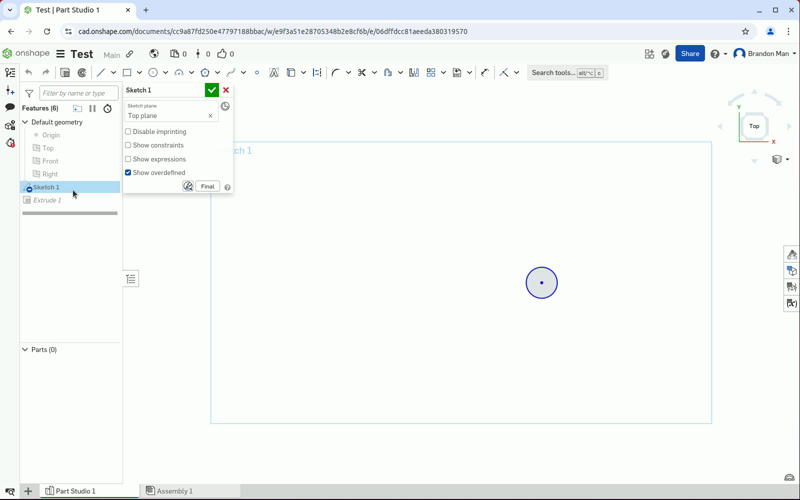
mouse_move(229, 92)
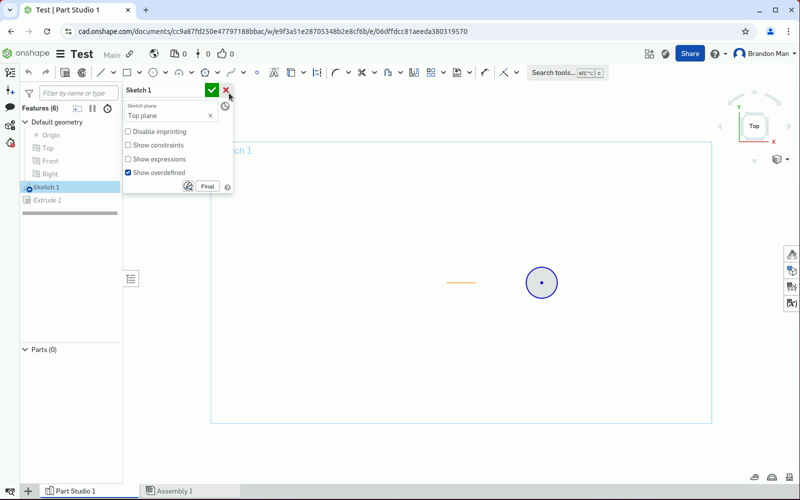
click(229, 92)
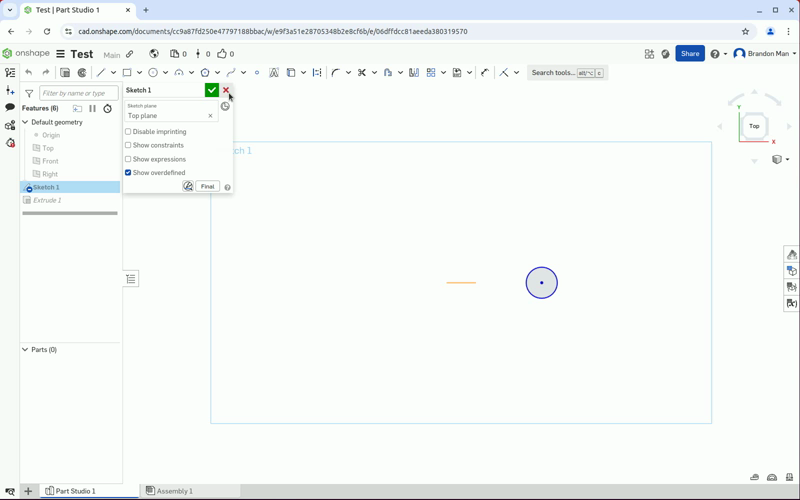
key(shift+s)
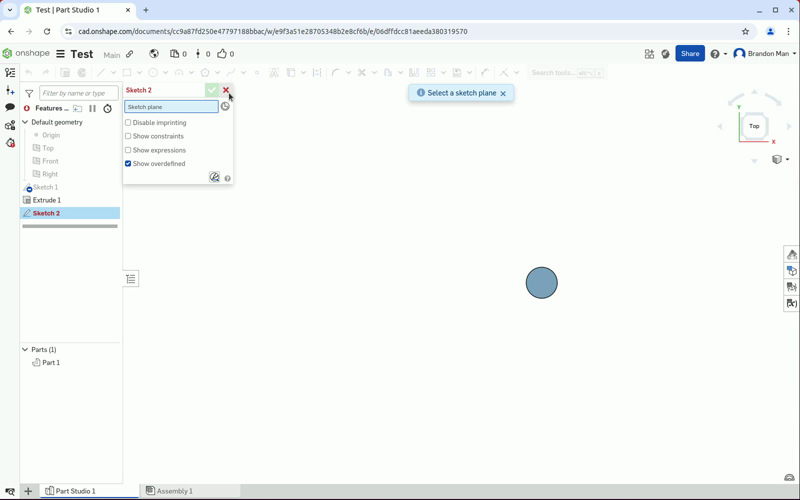
mouse_move(73, 150)
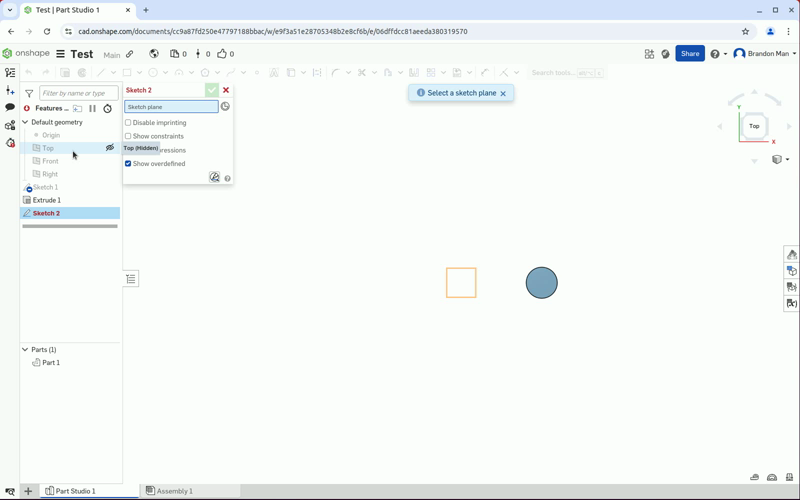
click(73, 150)
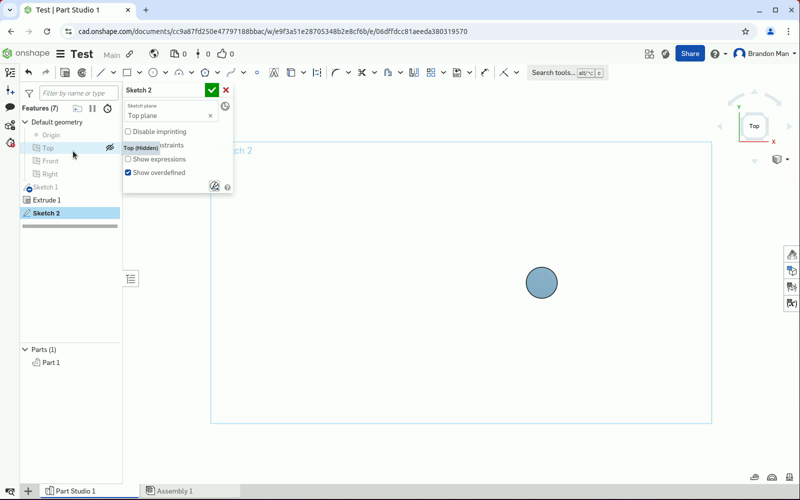
mouse_move(73, 352)
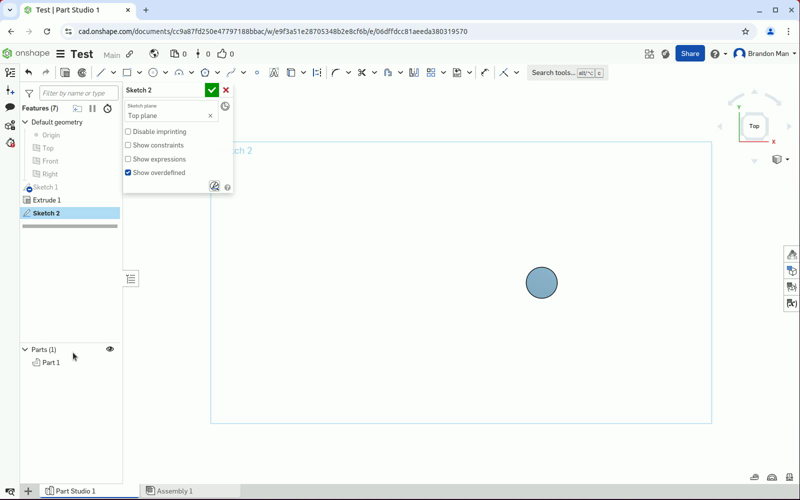
key(y)
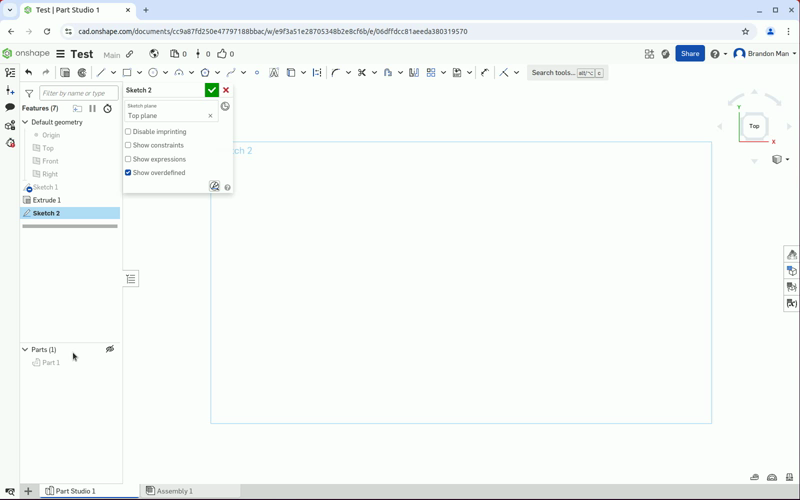
key(l)
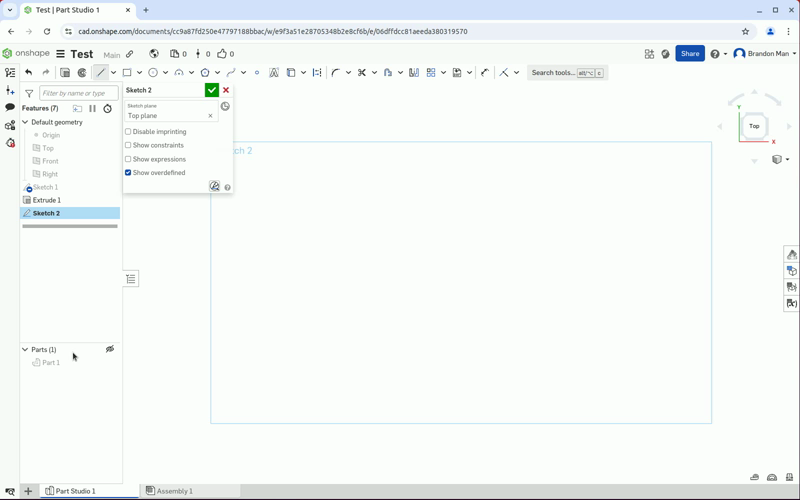
key_down(shift)
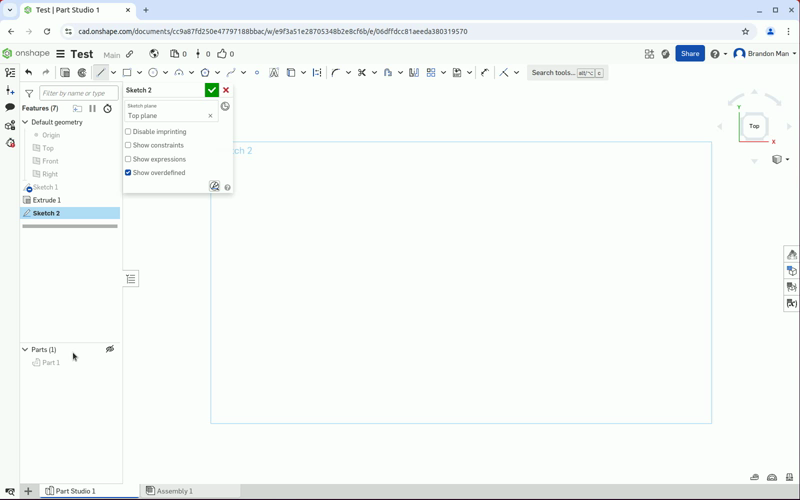
mouse_move(460, 384)
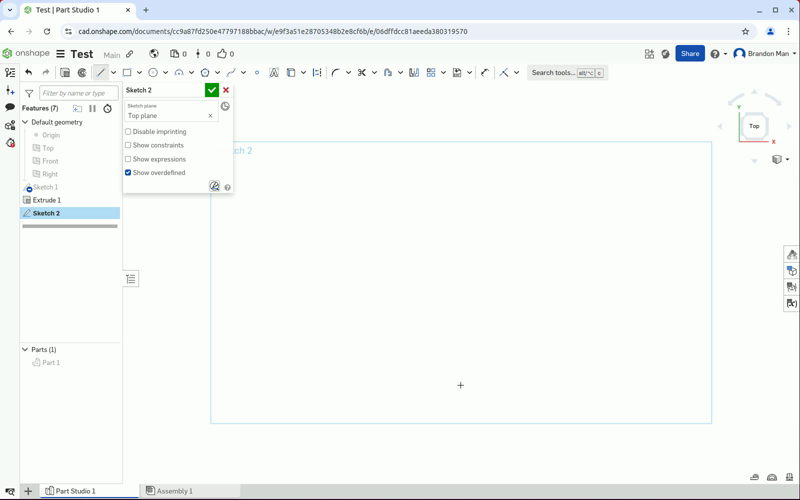
click(460, 384)
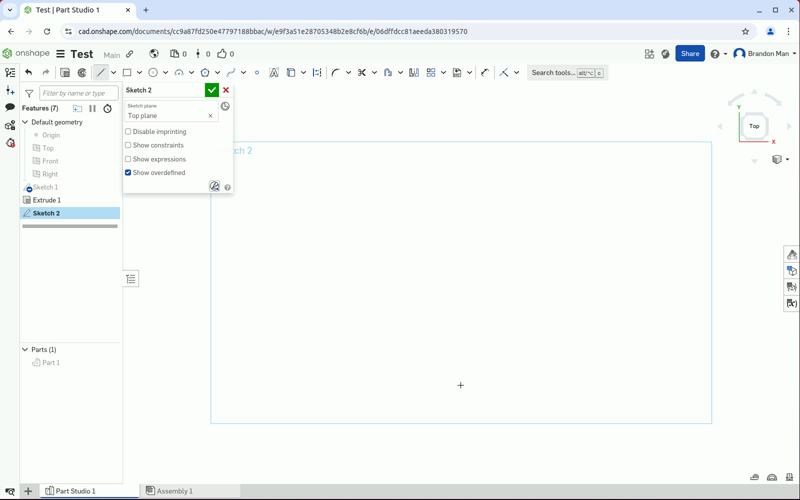
key_up(shift)
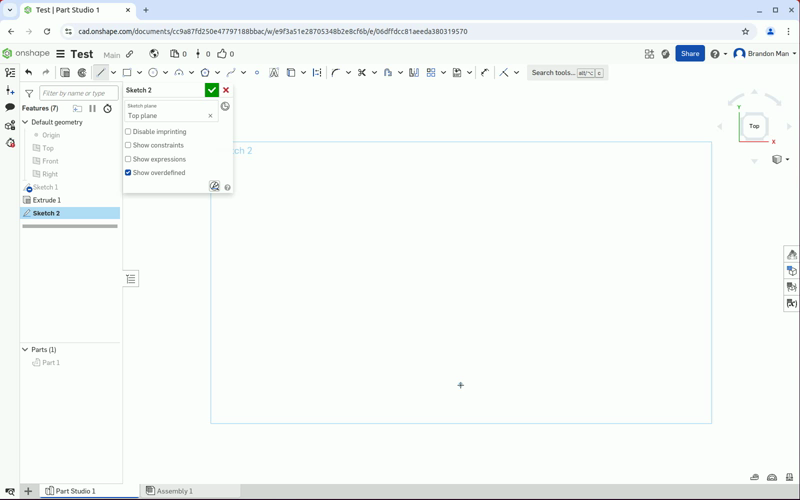
key_down(shift)
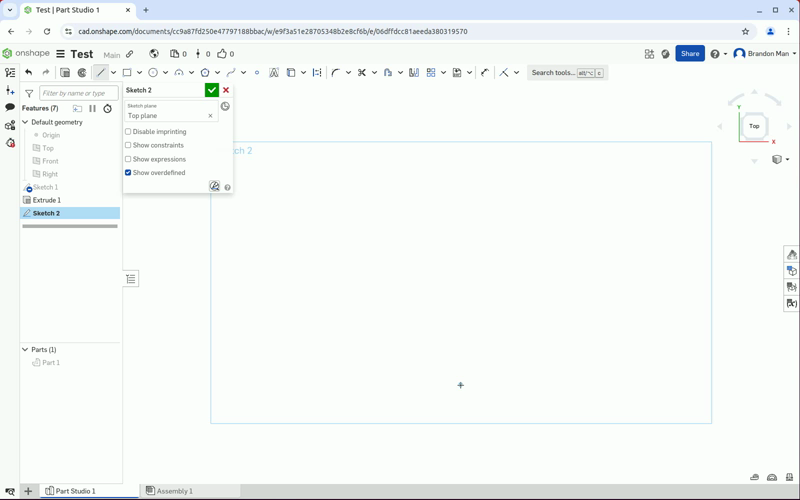
mouse_move(562, 384)
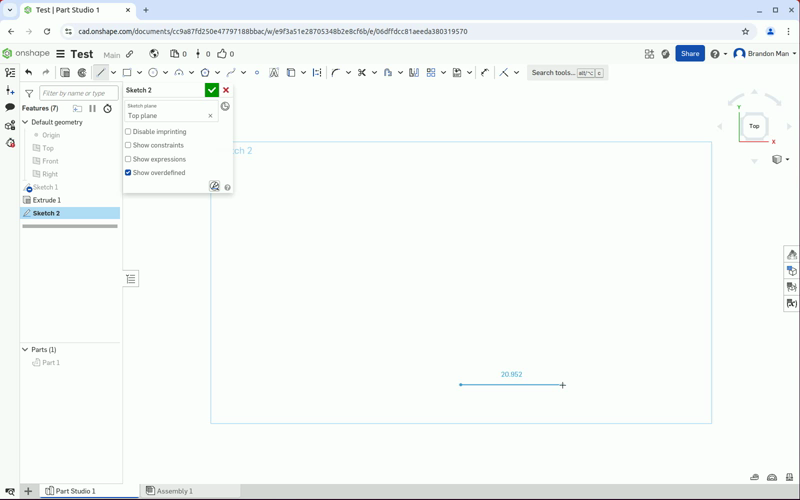
click(562, 384)
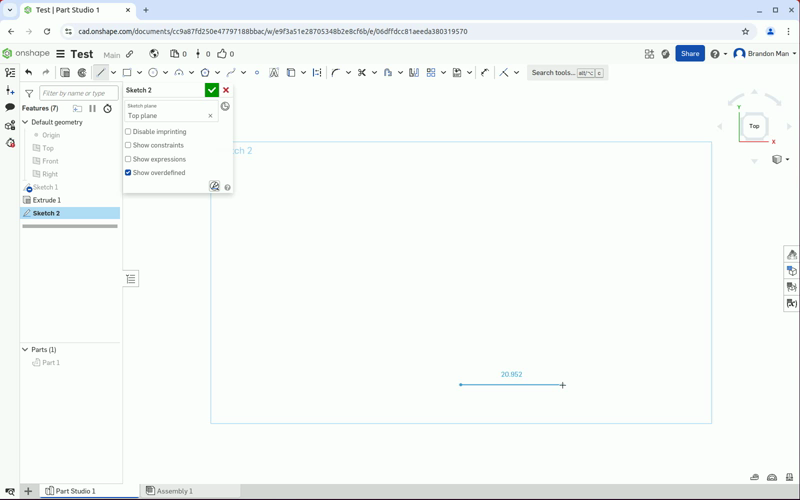
key_up(shift)
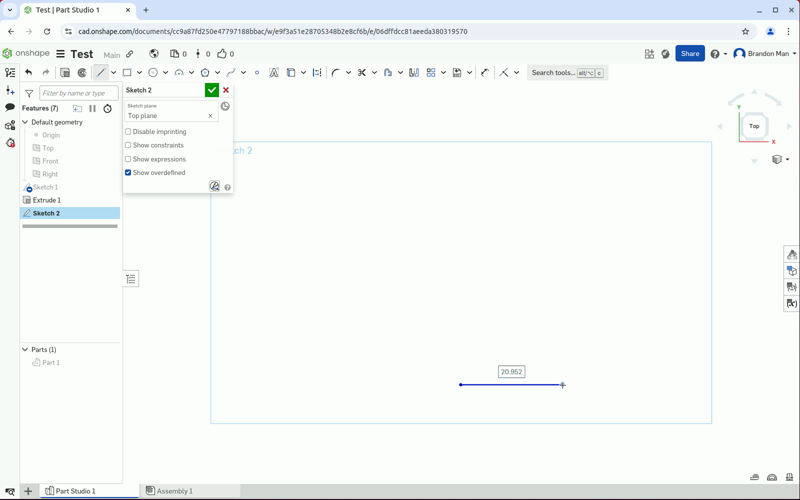
key_down(shift)
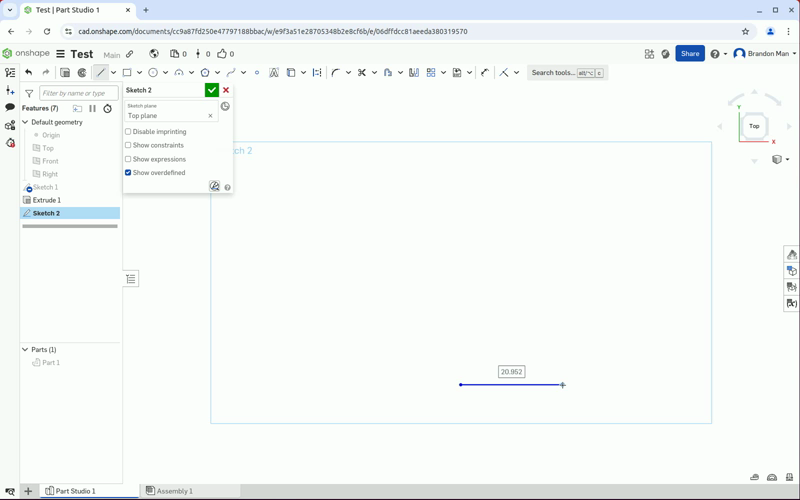
mouse_move(562, 183)
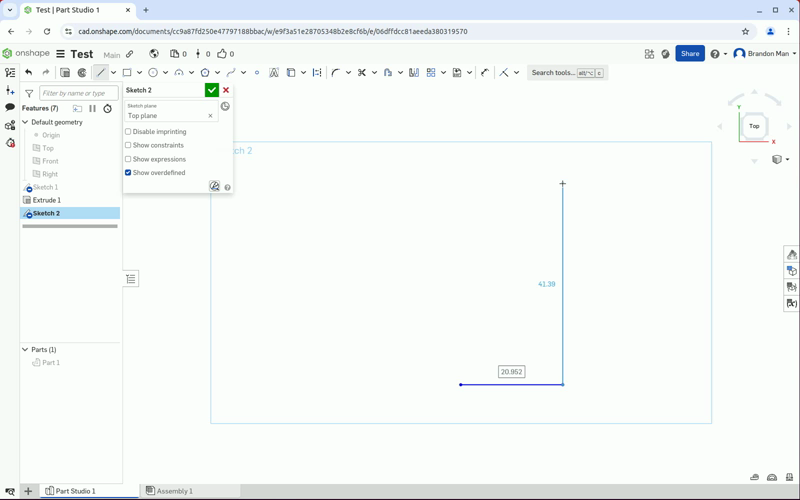
click(562, 183)
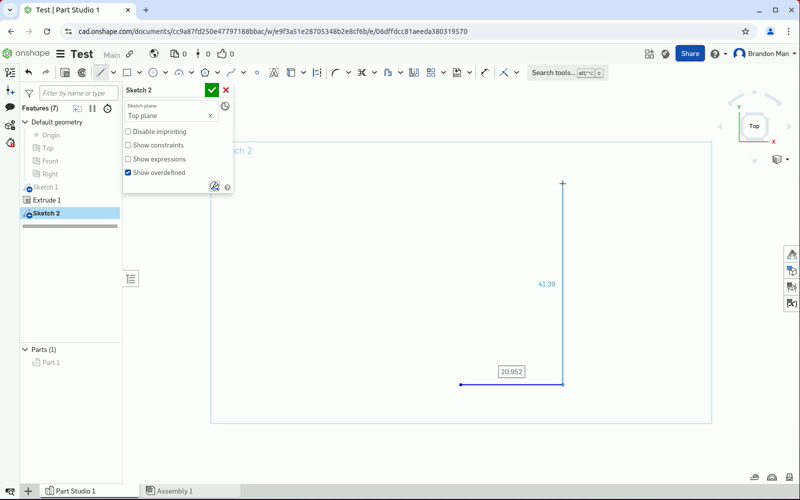
key_up(shift)
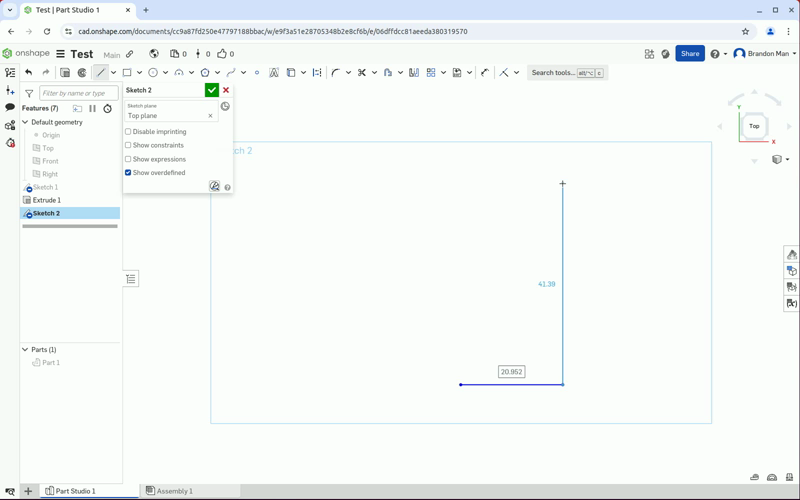
key_down(shift)
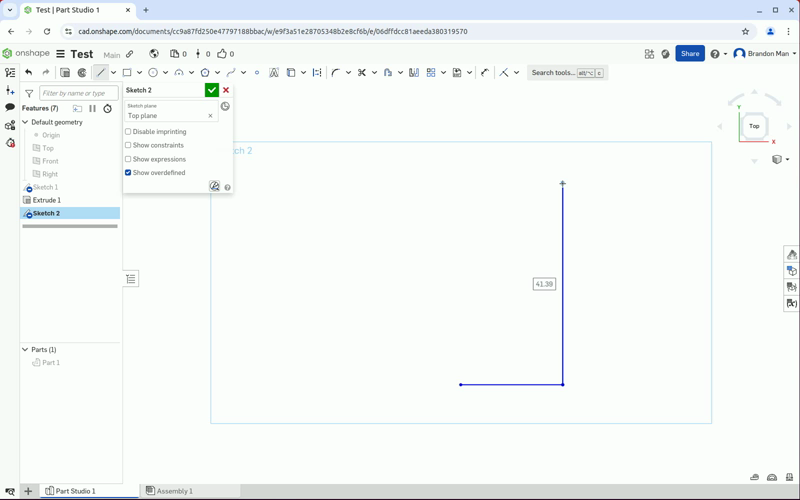
mouse_move(460, 183)
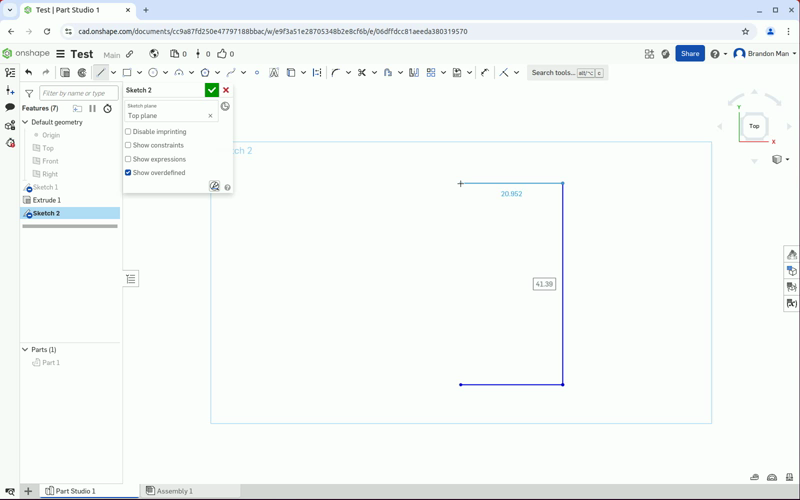
click(460, 183)
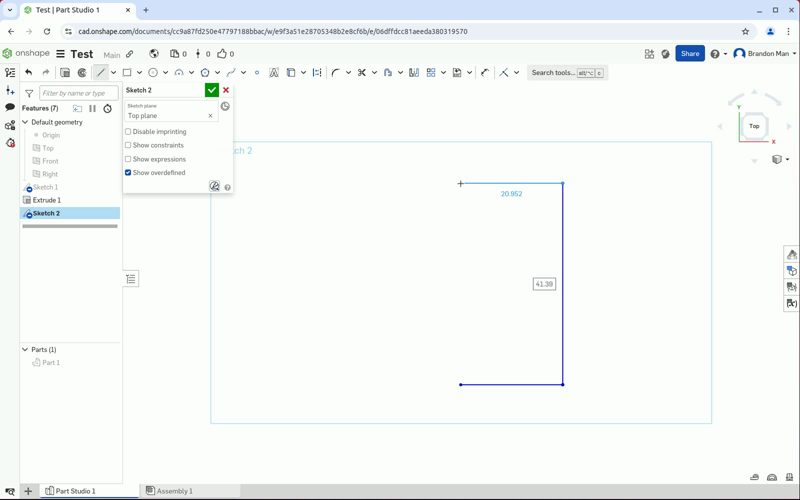
key_up(shift)
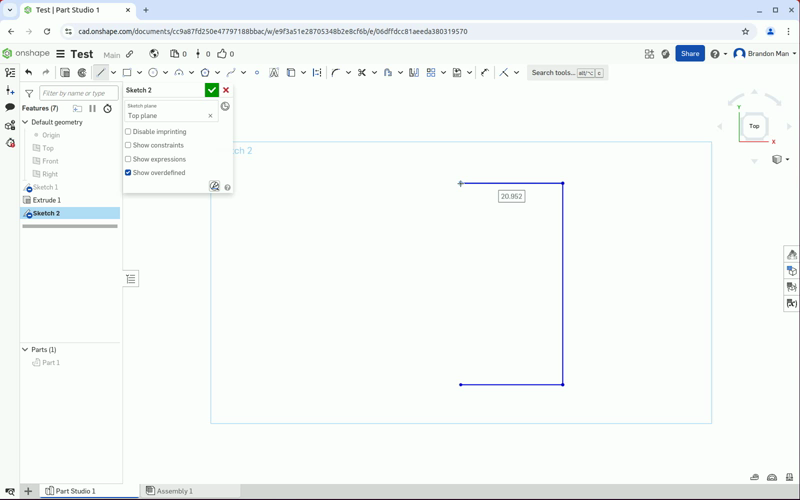
key_down(shift)
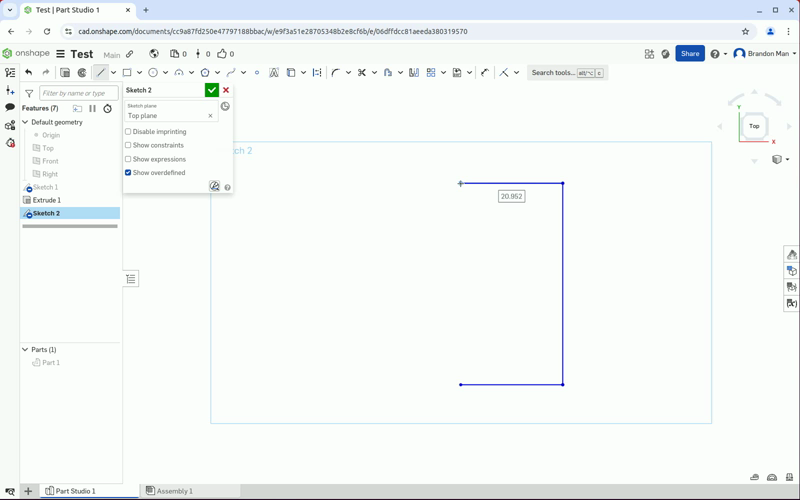
mouse_move(460, 384)
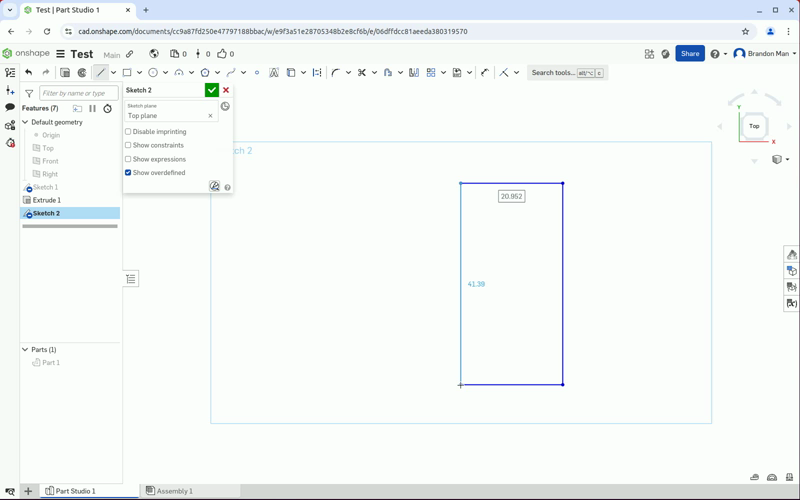
key_up(shift)
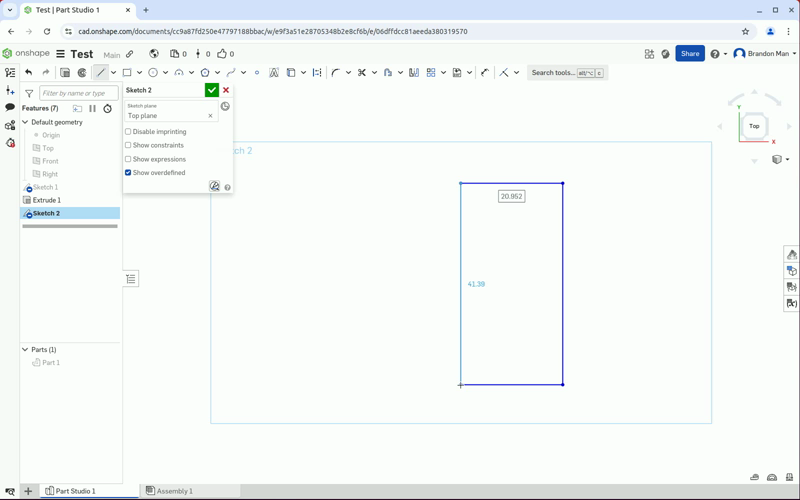
click(460, 384)
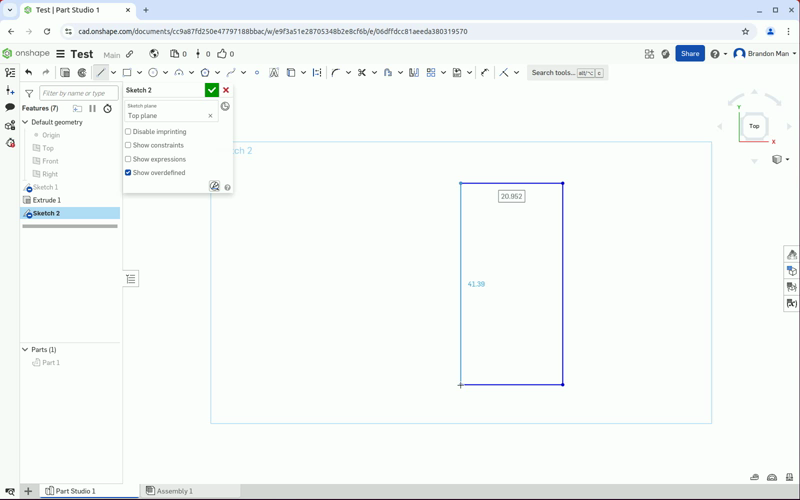
key(esc)
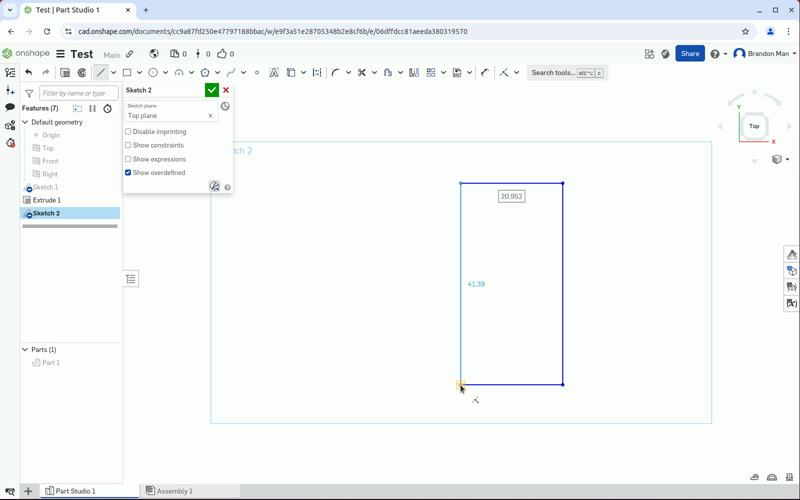
mouse_move(513, 332)
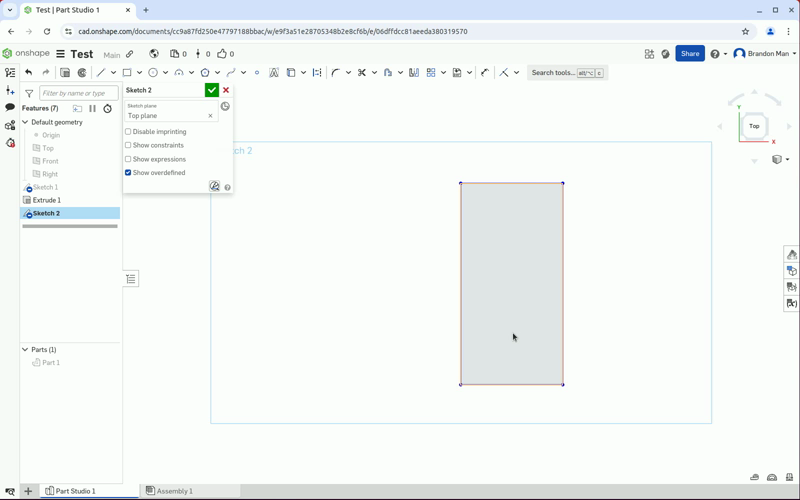
click(513, 332)
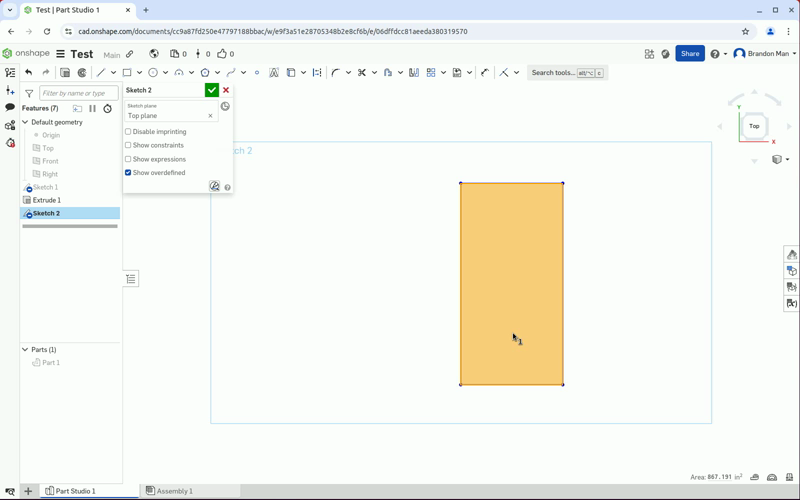
mouse_move(73, 352)
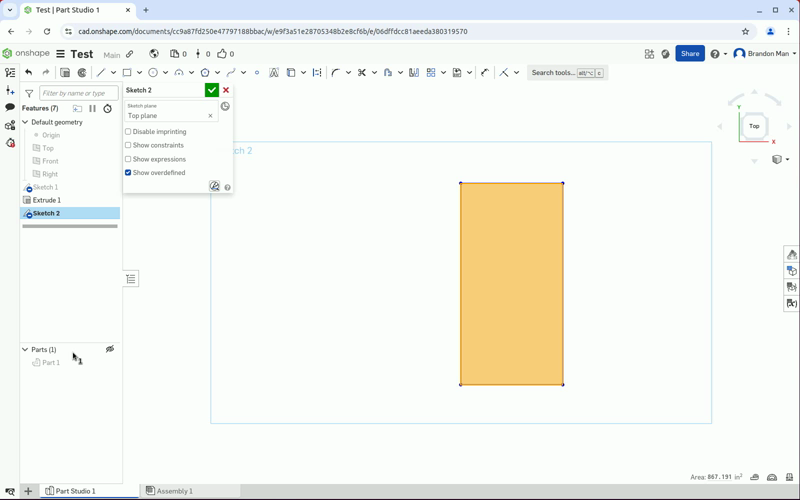
key(shift+y)
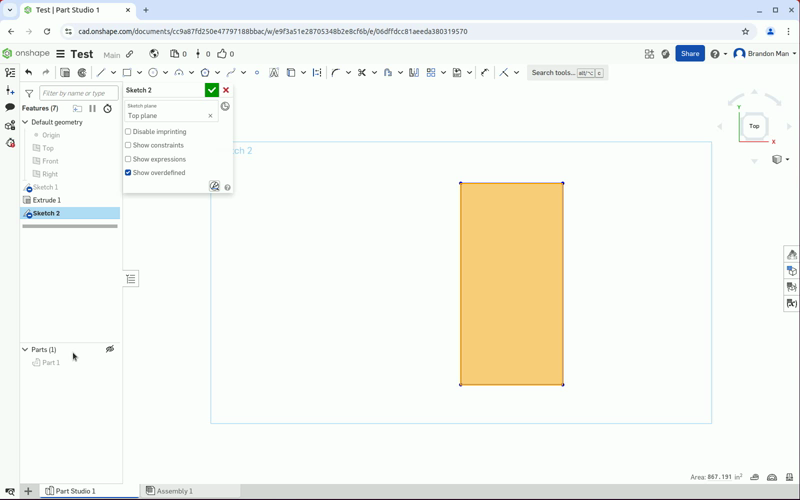
key(shift+e)
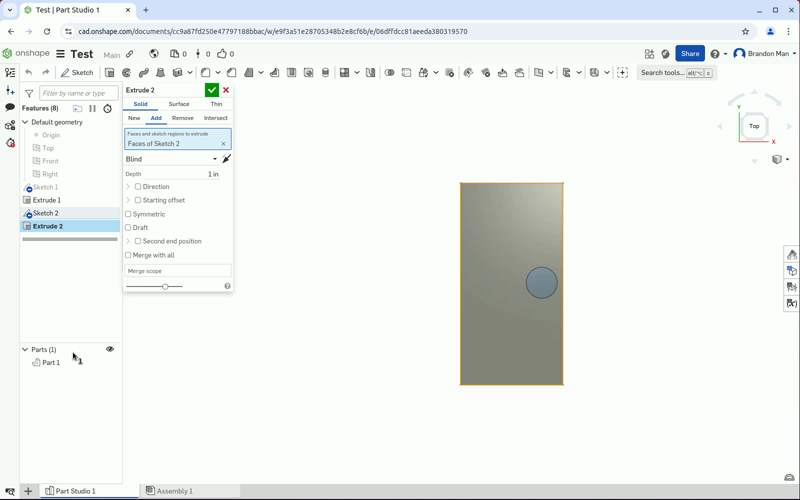
mouse_move(143, 106)
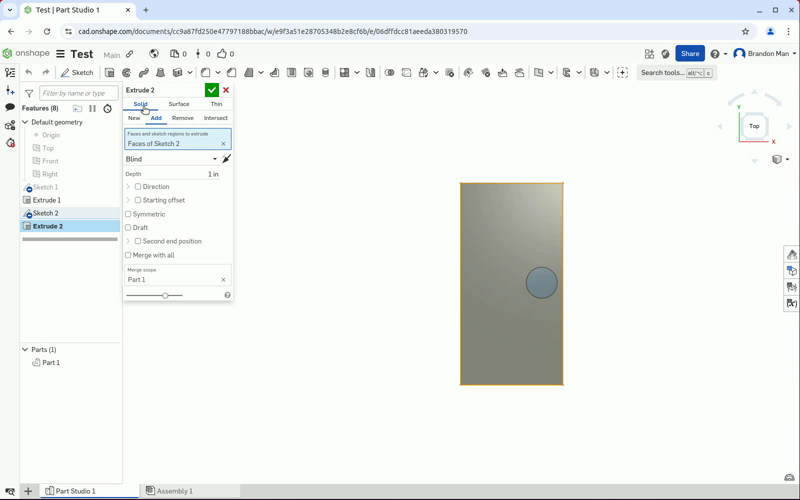
click(143, 106)
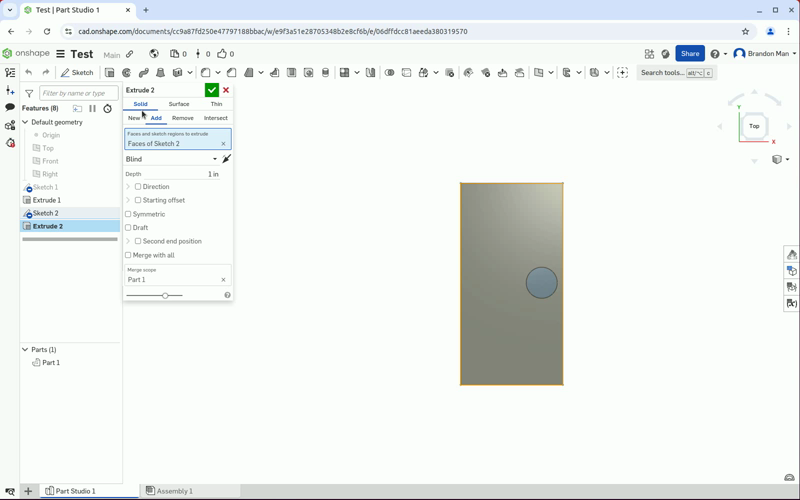
mouse_move(137, 120)
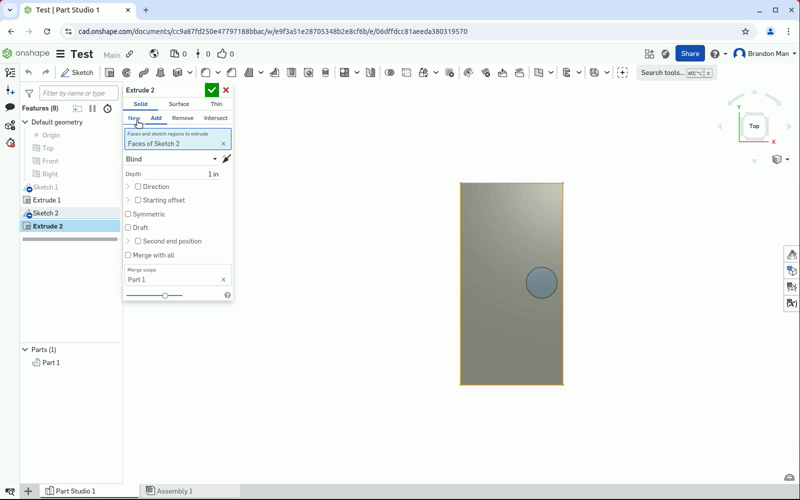
click(137, 120)
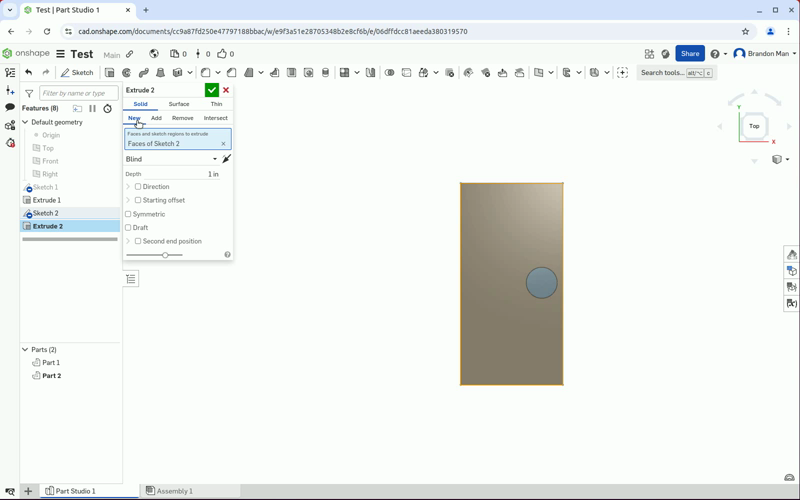
key(tab, 4)
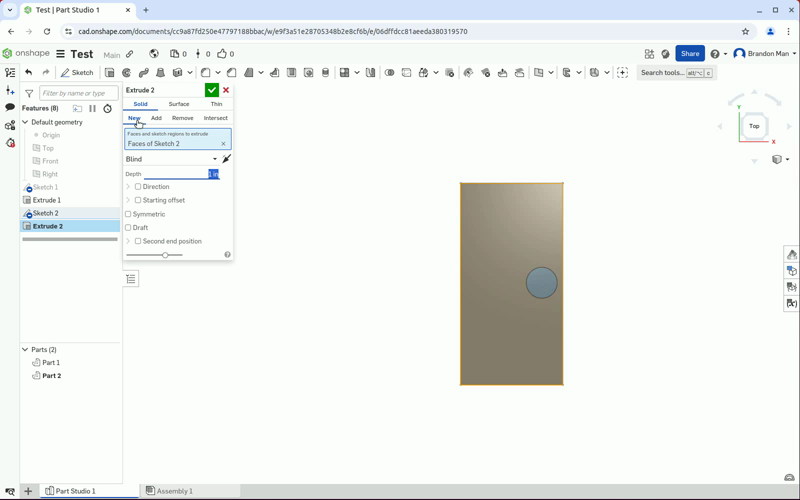
text(23.108)
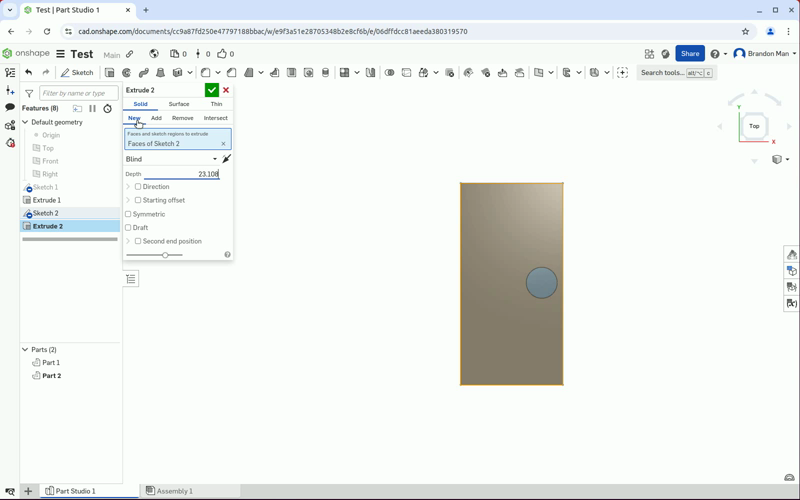
key(enter)
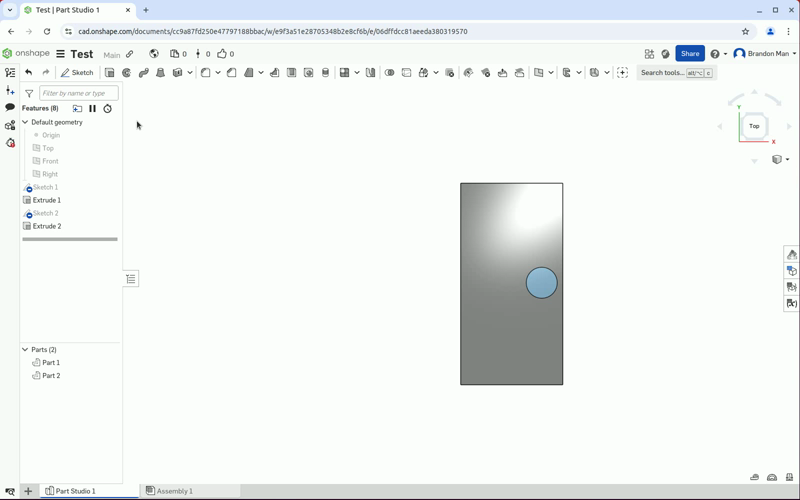
key(shift+h)
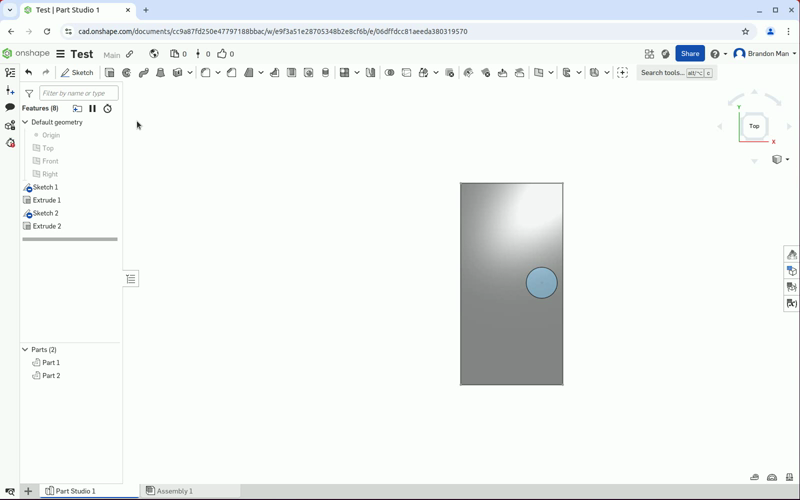
key(shift+h)
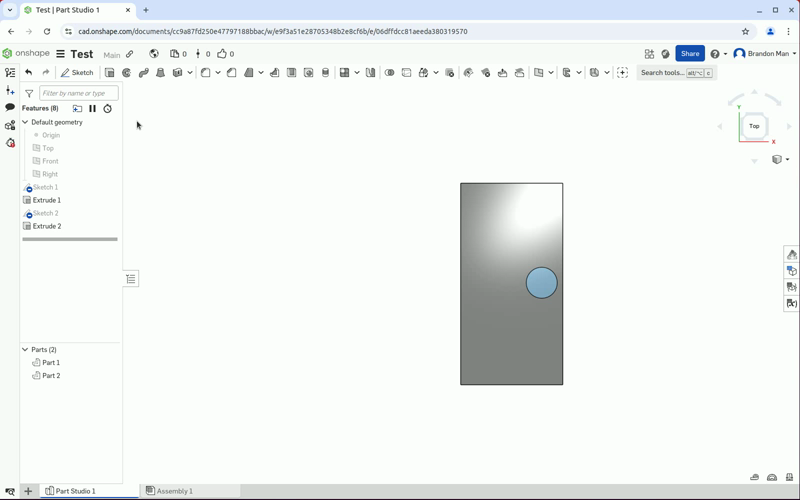
mouse_move(73, 189)
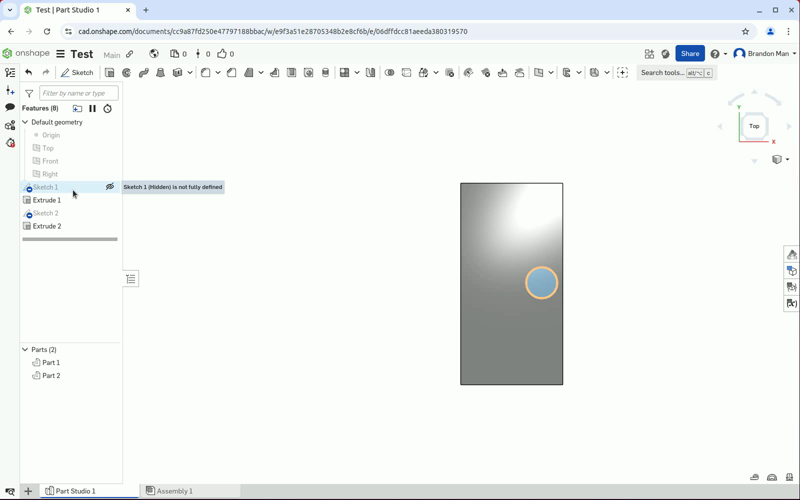
click(73, 189)
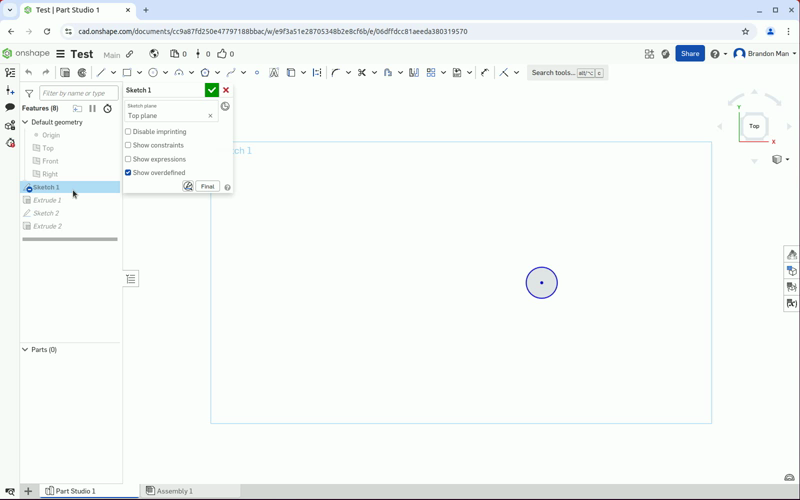
mouse_move(229, 92)
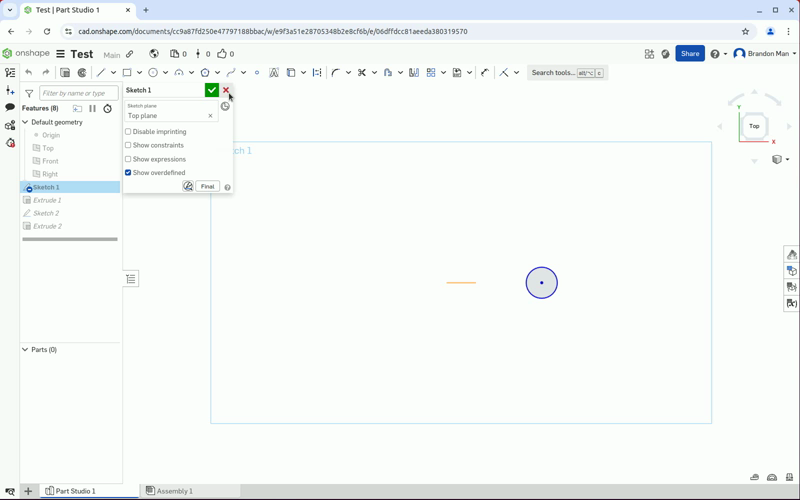
click(229, 92)
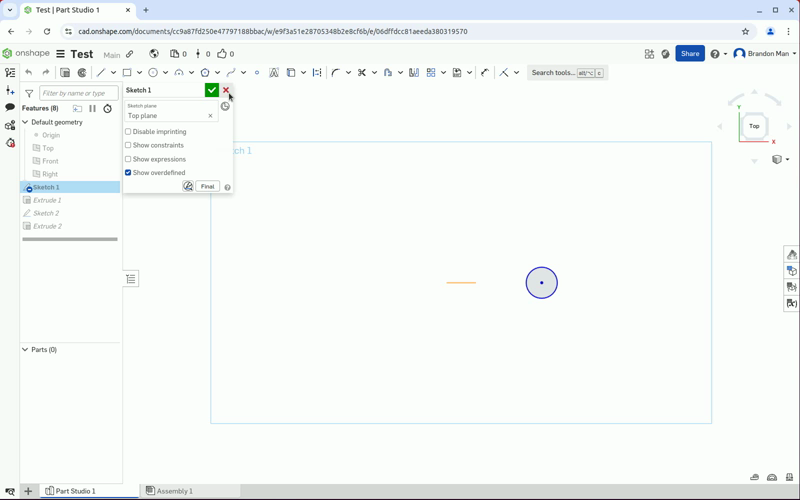
key(shift+s)
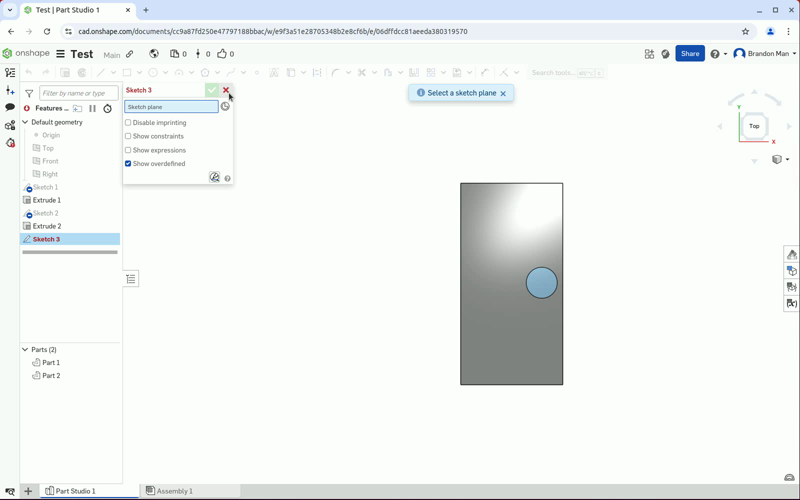
mouse_move(73, 150)
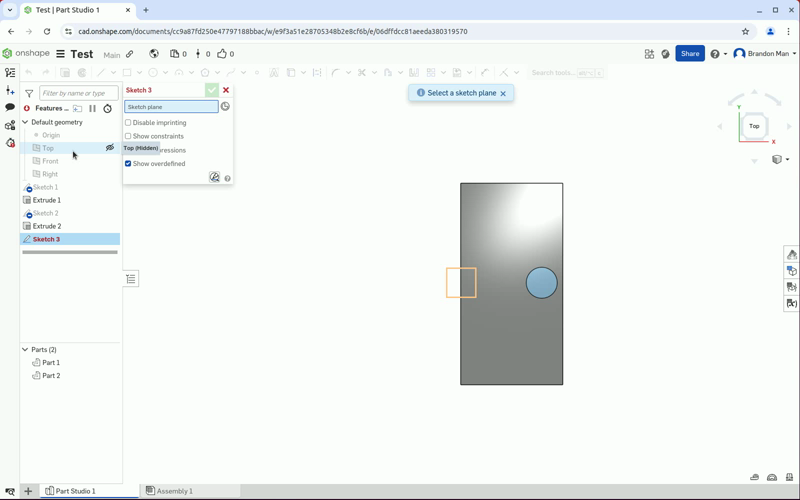
click(73, 150)
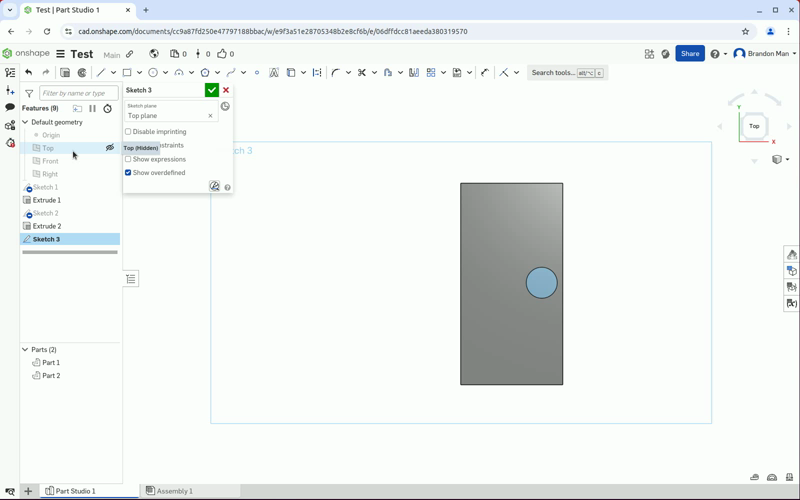
mouse_move(73, 352)
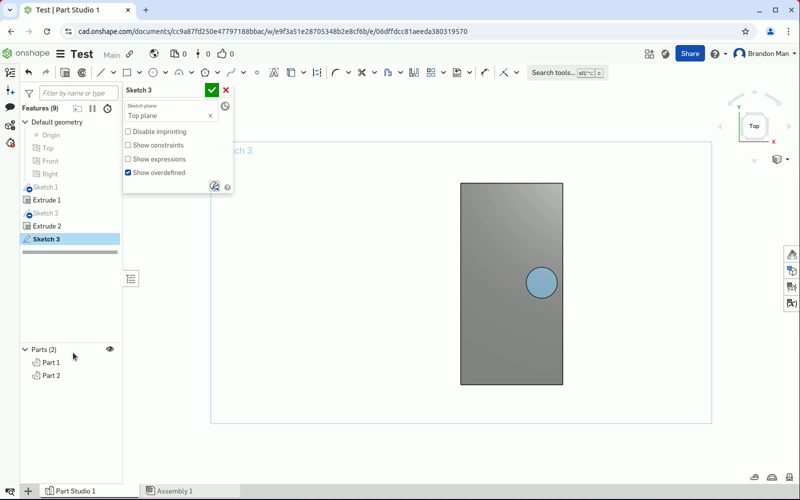
key(y)
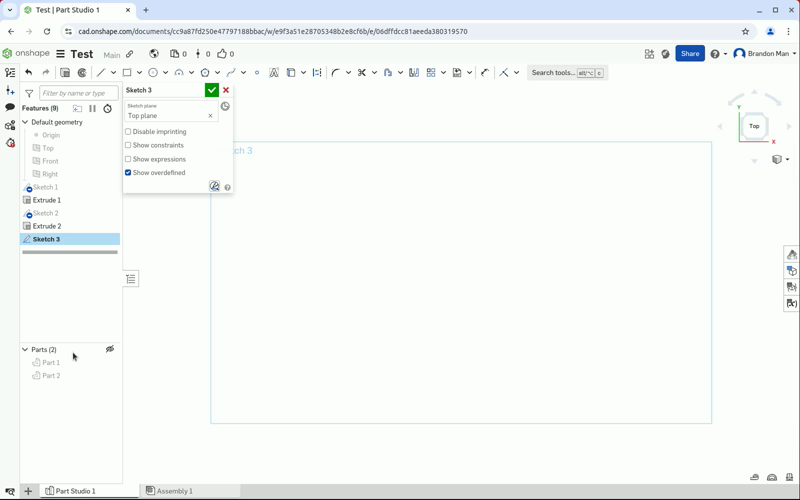
key(l)
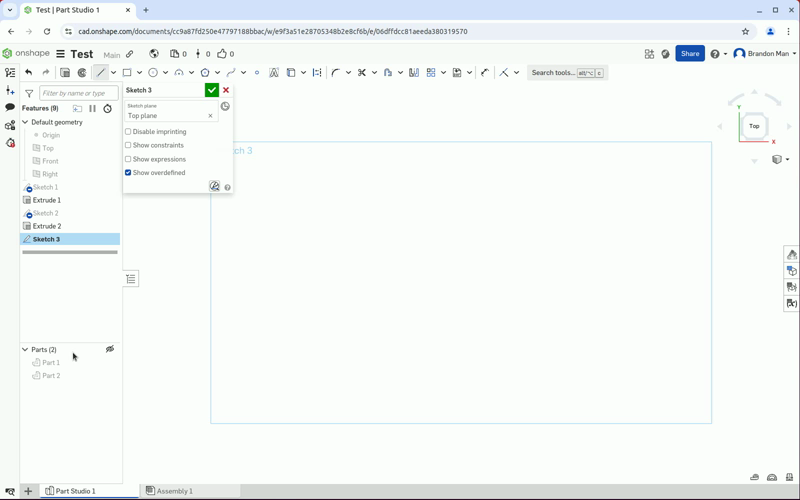
key_down(shift)
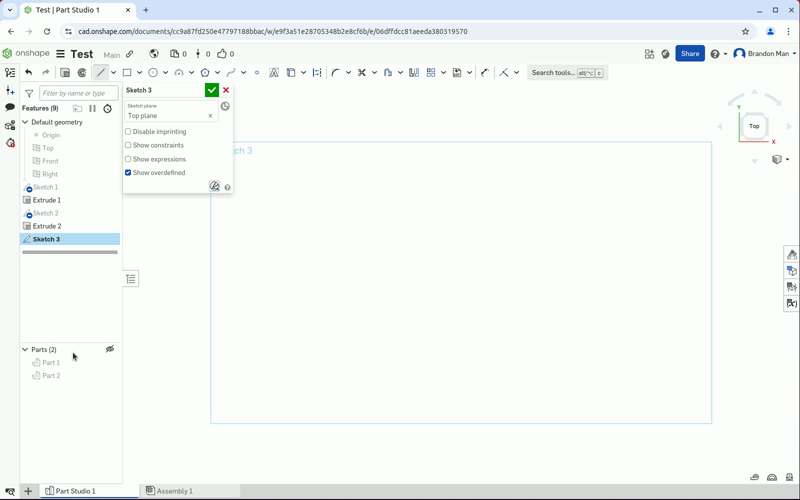
mouse_move(357, 384)
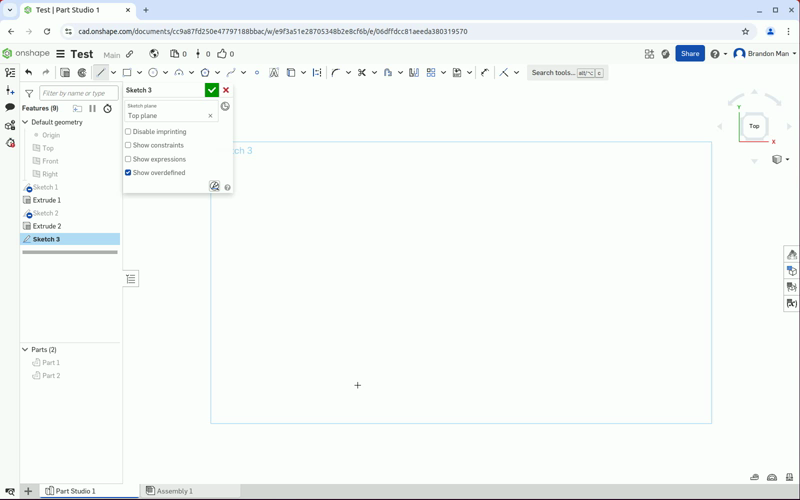
click(357, 384)
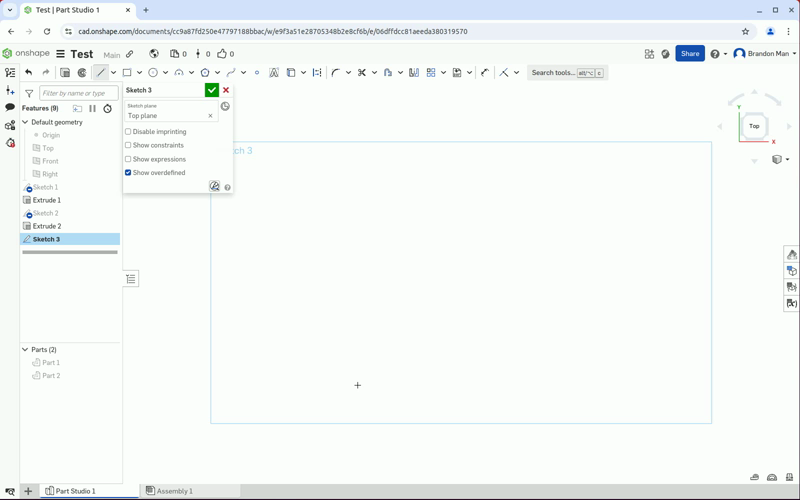
key_up(shift)
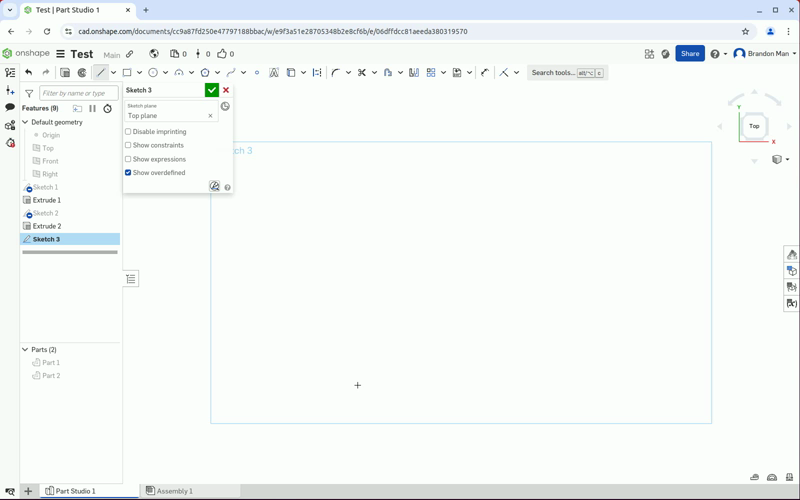
key_down(shift)
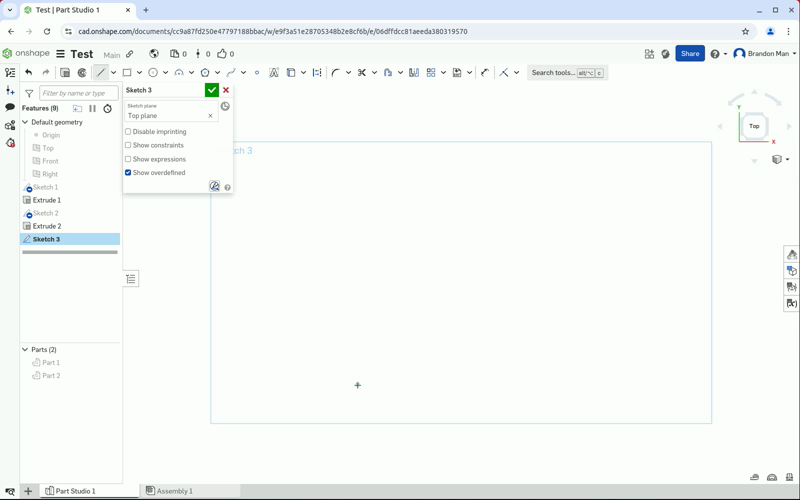
mouse_move(459, 384)
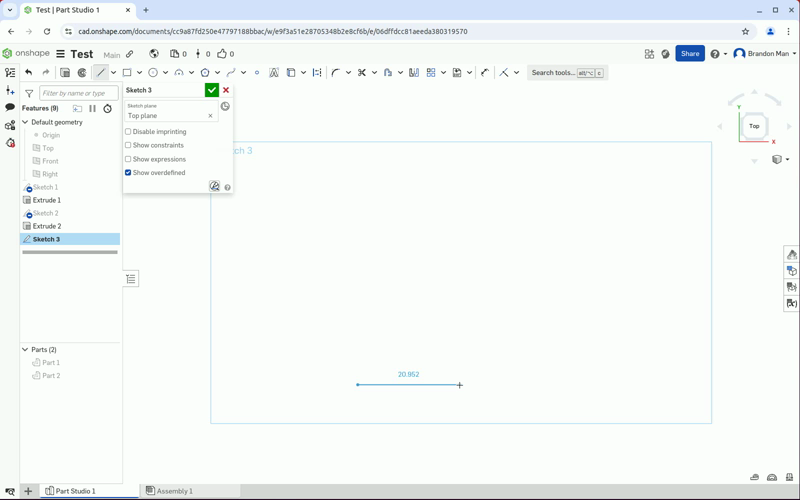
click(459, 384)
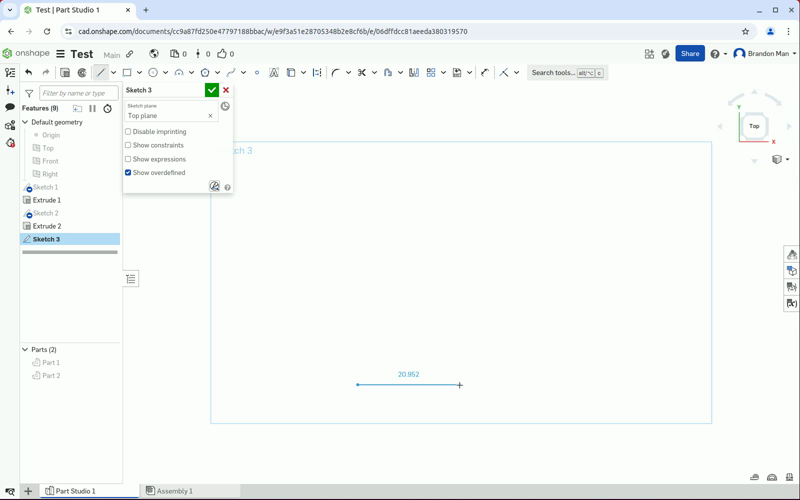
key_up(shift)
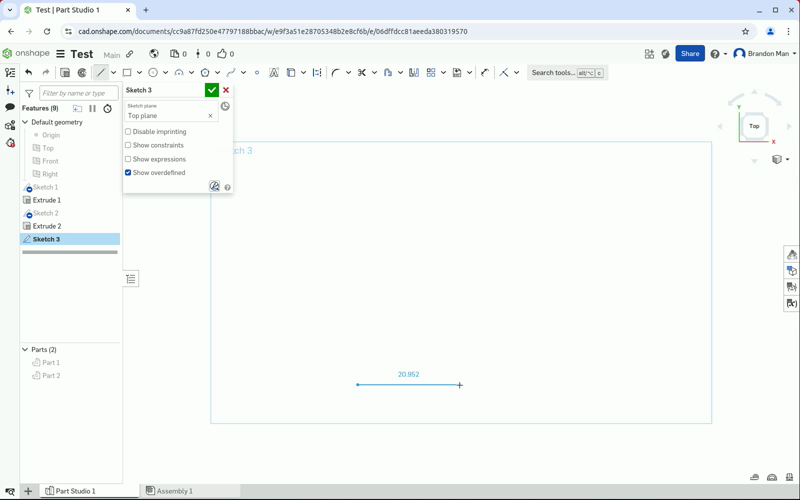
key_down(shift)
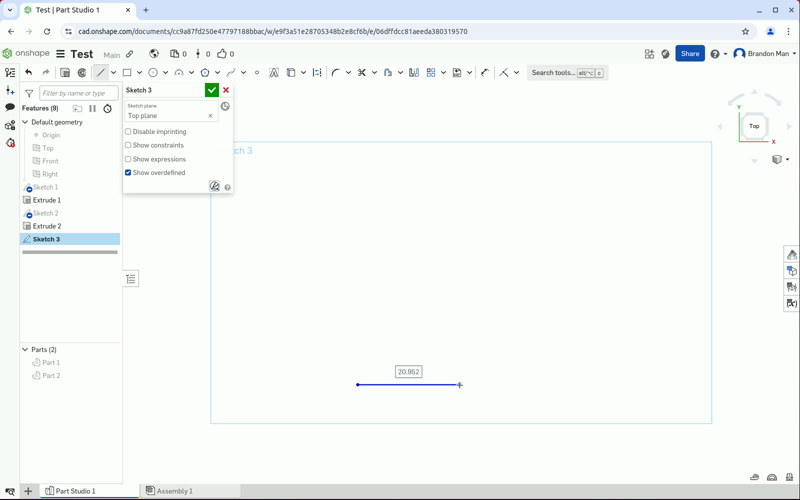
mouse_move(459, 183)
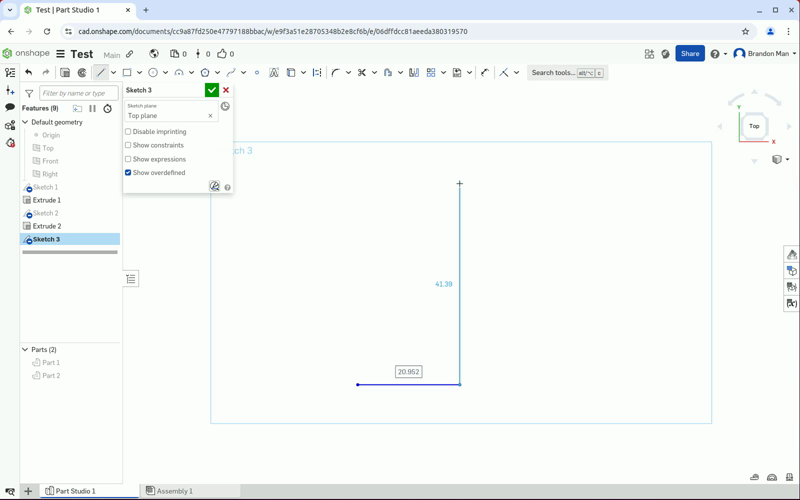
click(459, 183)
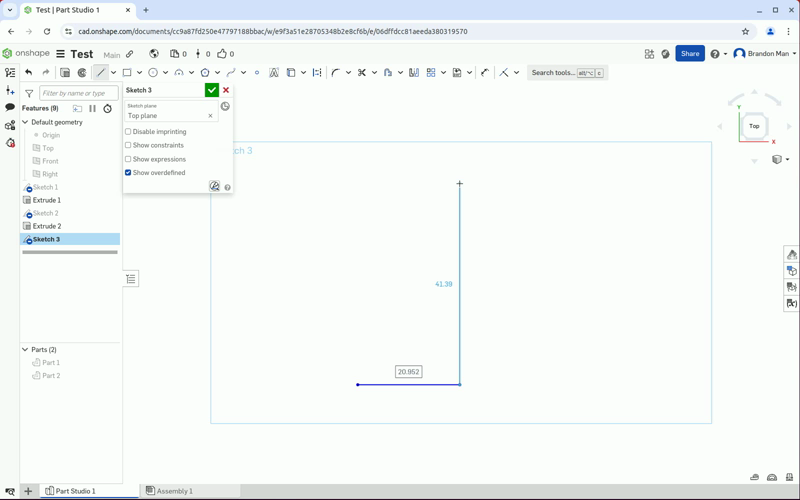
key_up(shift)
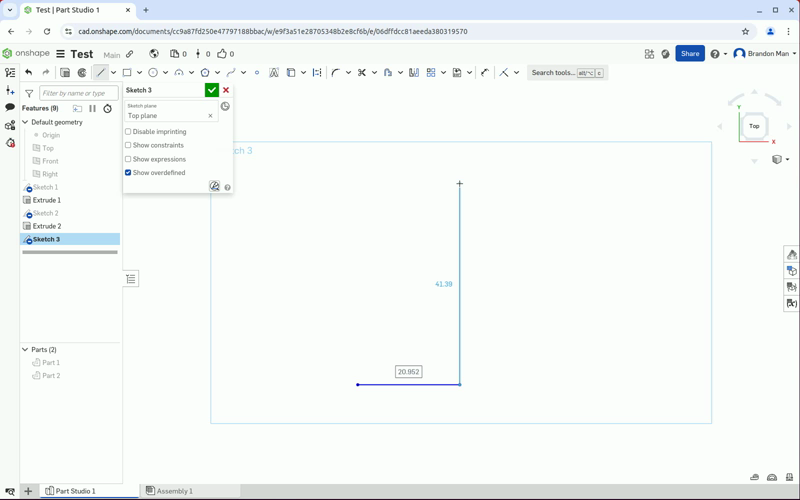
key_down(shift)
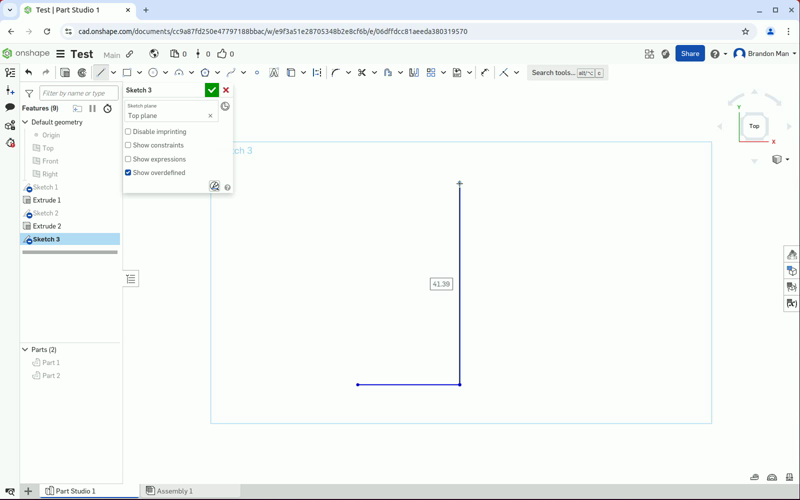
mouse_move(357, 183)
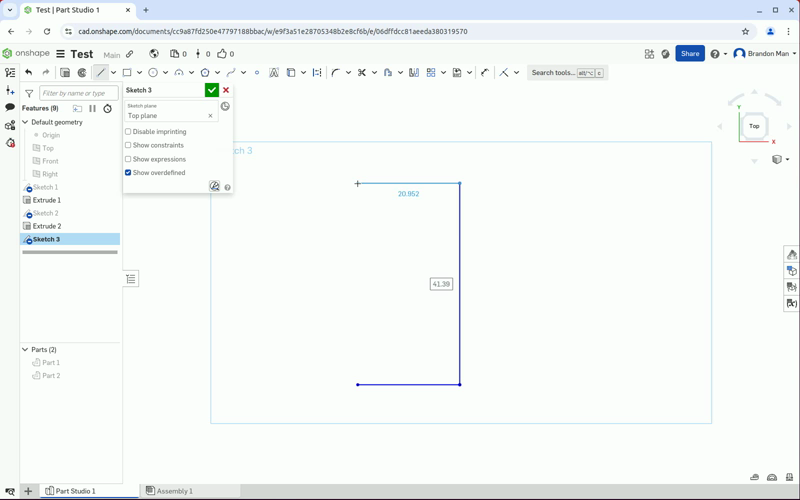
click(357, 183)
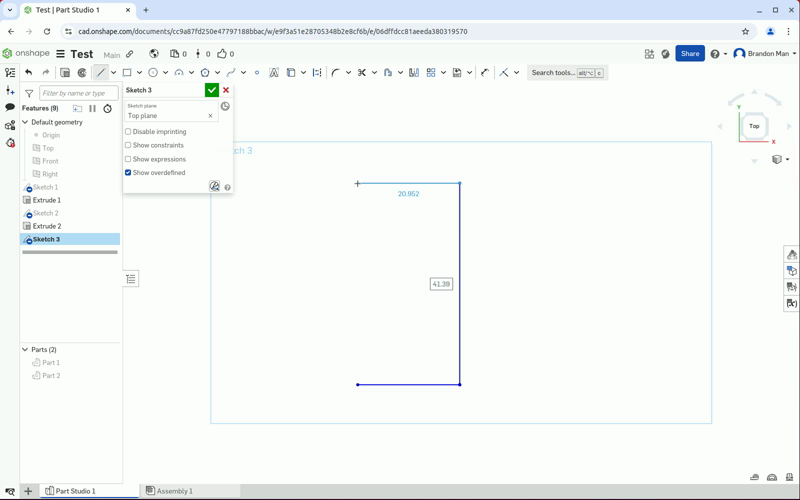
key_up(shift)
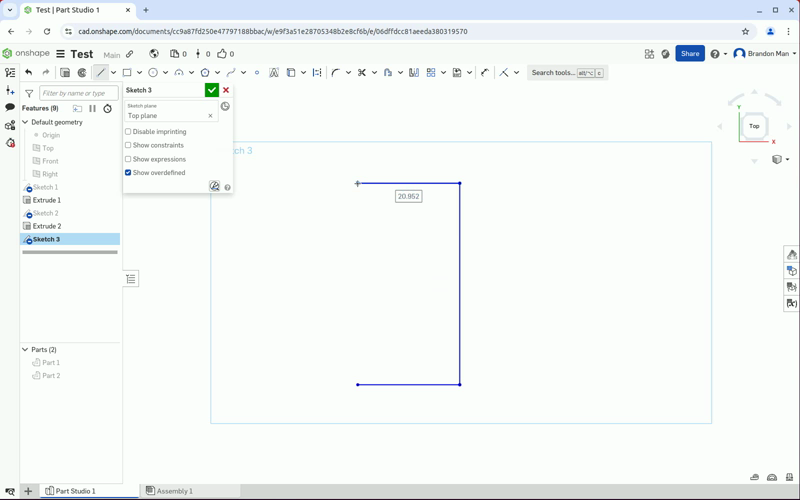
key_down(shift)
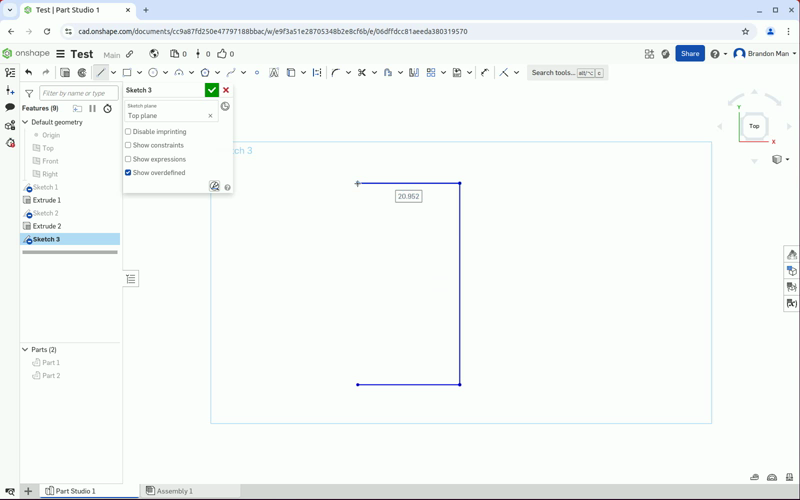
mouse_move(357, 384)
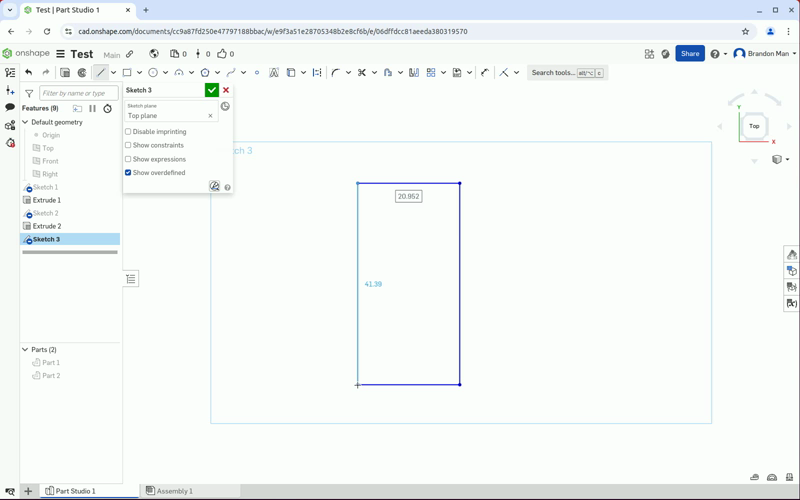
key_up(shift)
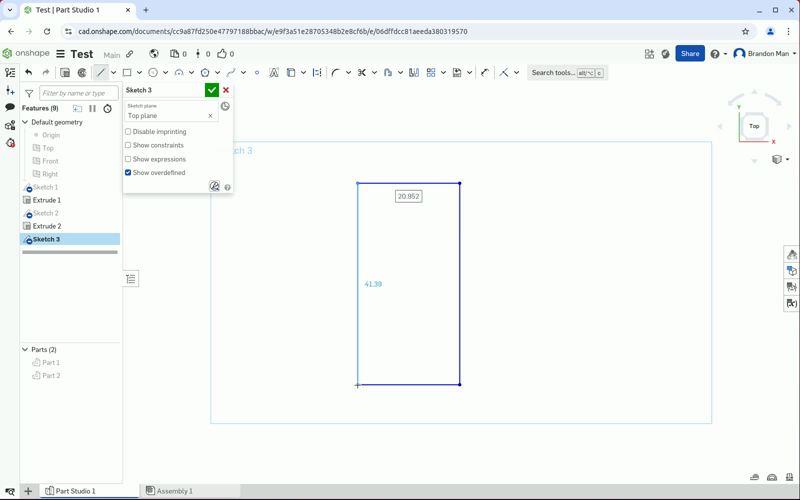
click(357, 384)
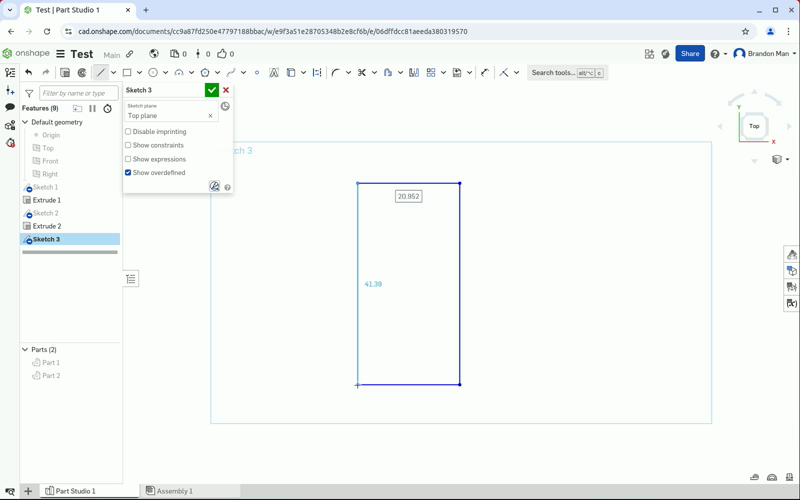
key(esc)
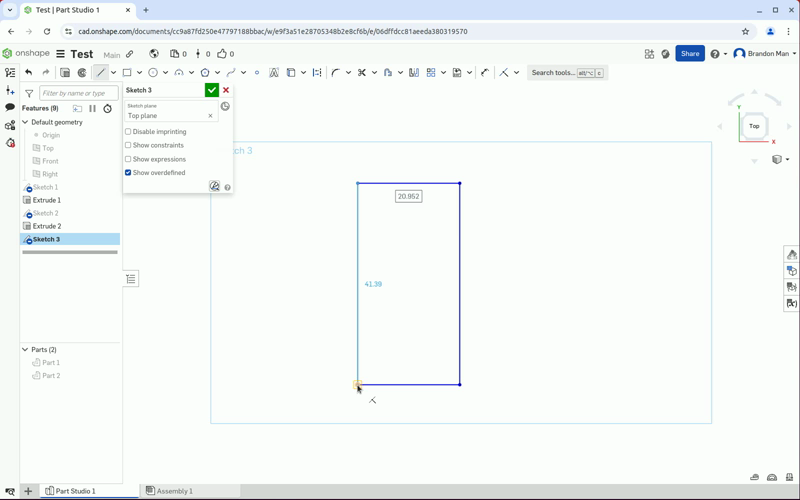
mouse_move(442, 239)
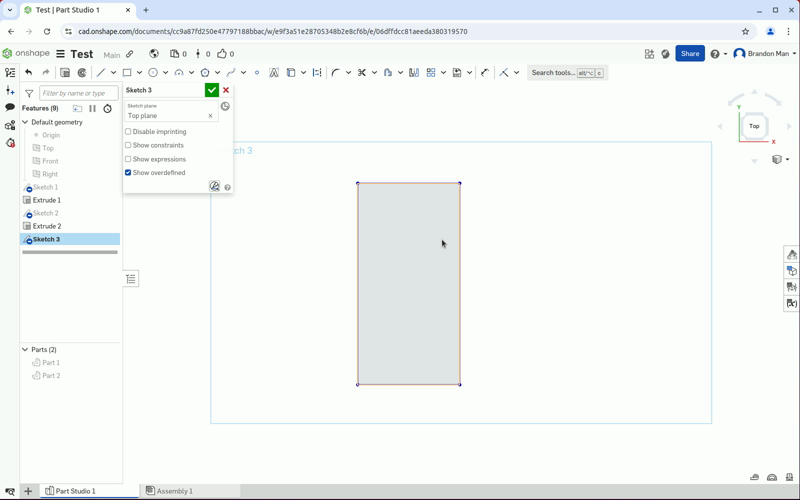
click(442, 239)
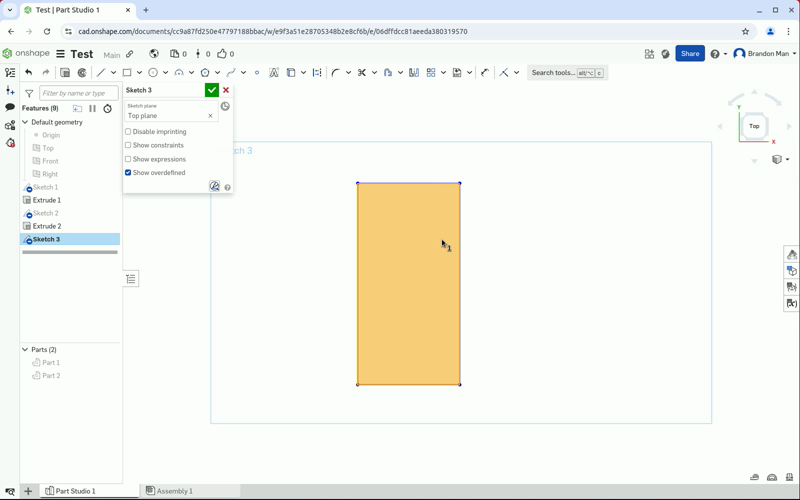
mouse_move(73, 352)
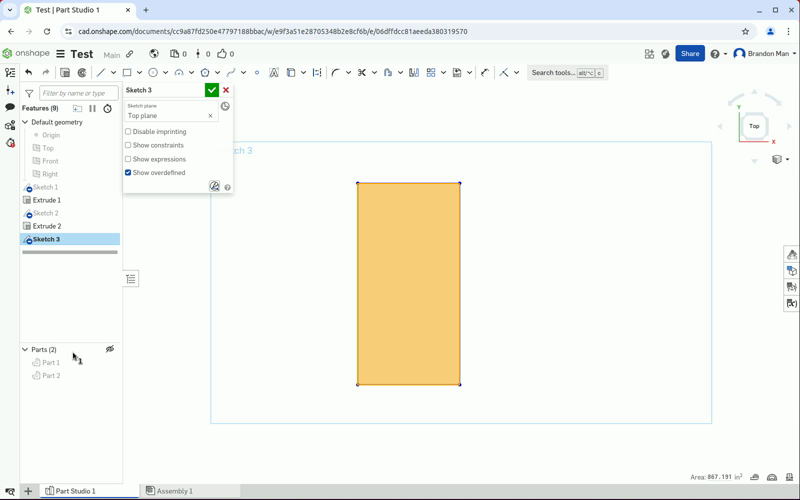
key(shift+y)
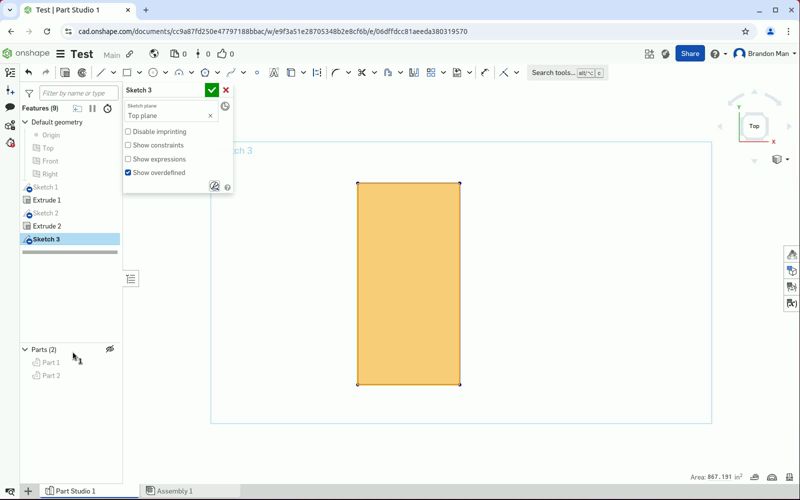
key(shift+e)
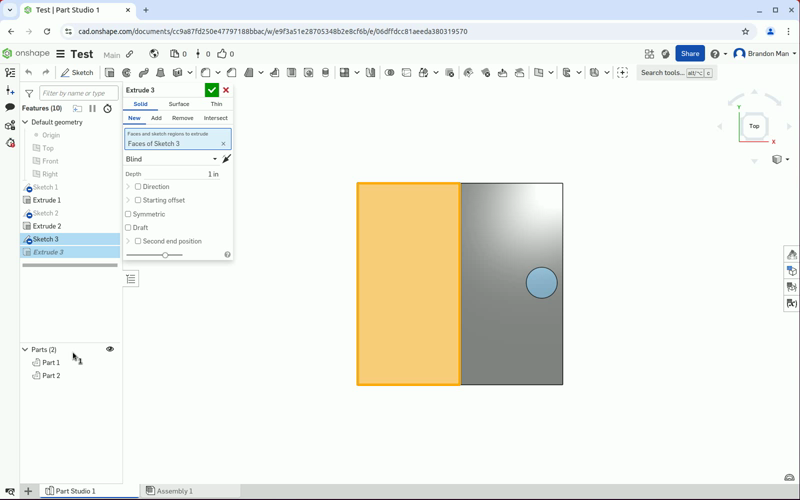
mouse_move(143, 106)
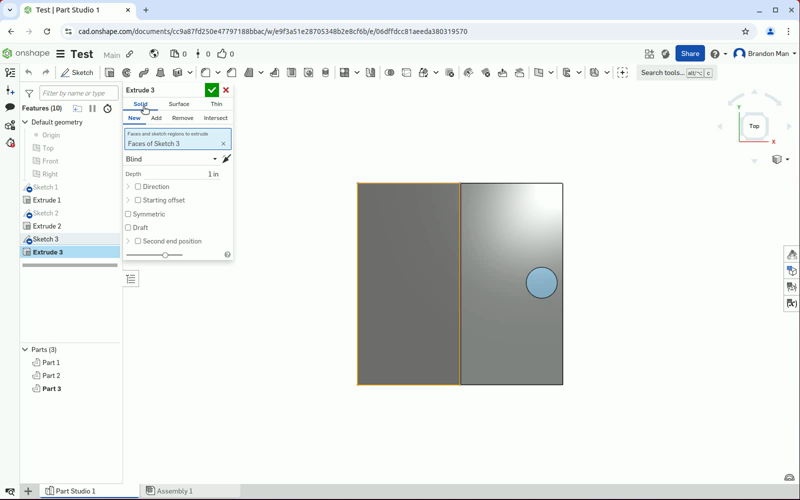
click(143, 106)
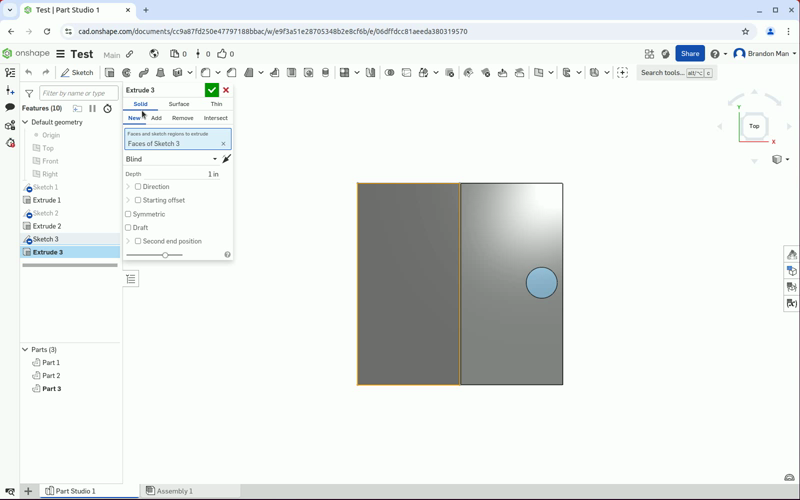
mouse_move(137, 120)
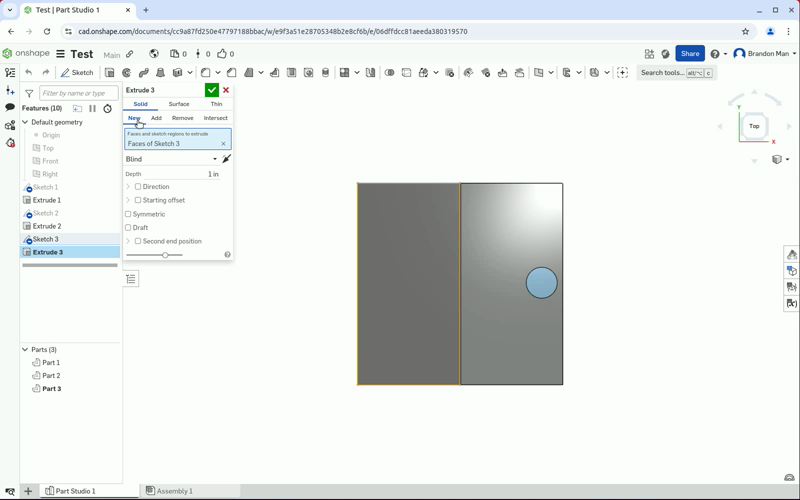
click(137, 120)
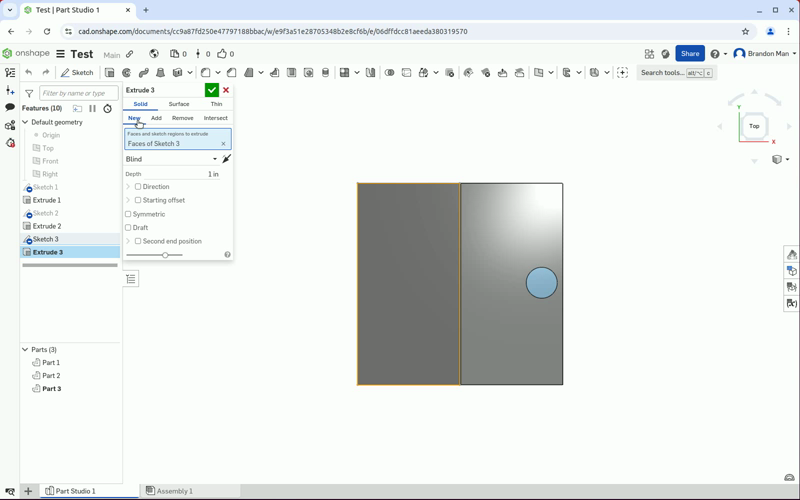
key(tab, 4)
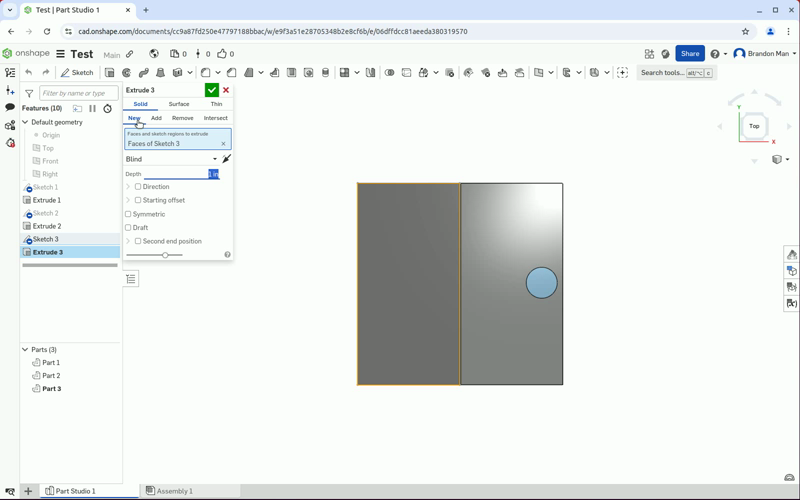
text(23.108)
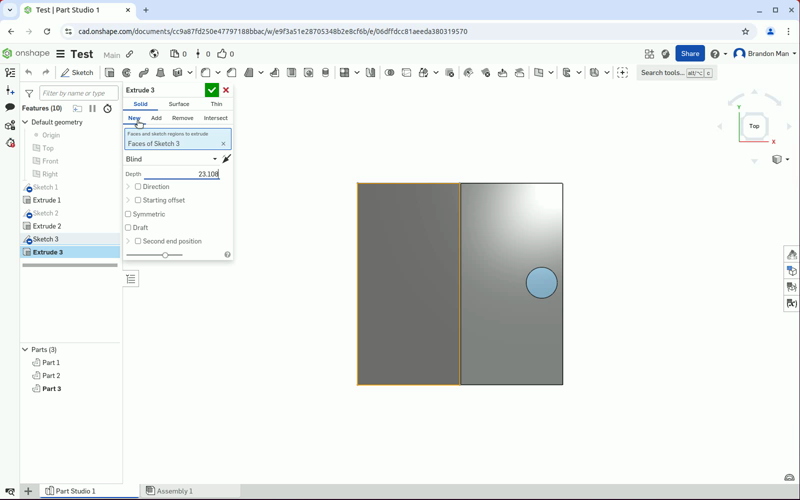
key(enter)
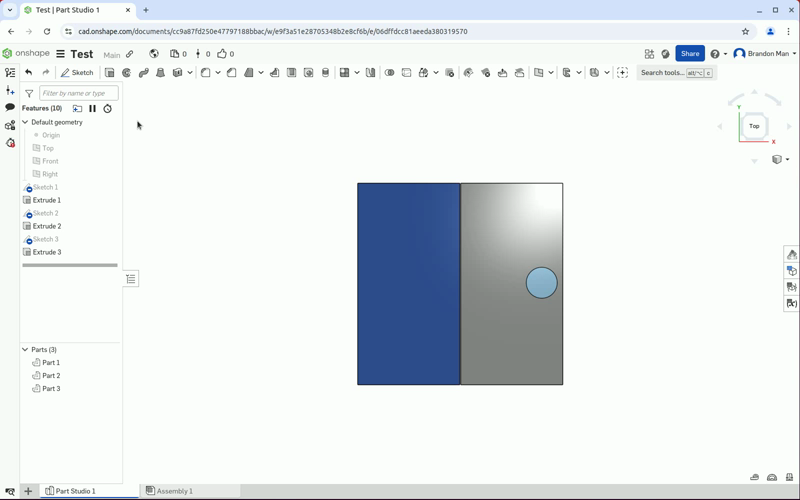
key(shift+h)
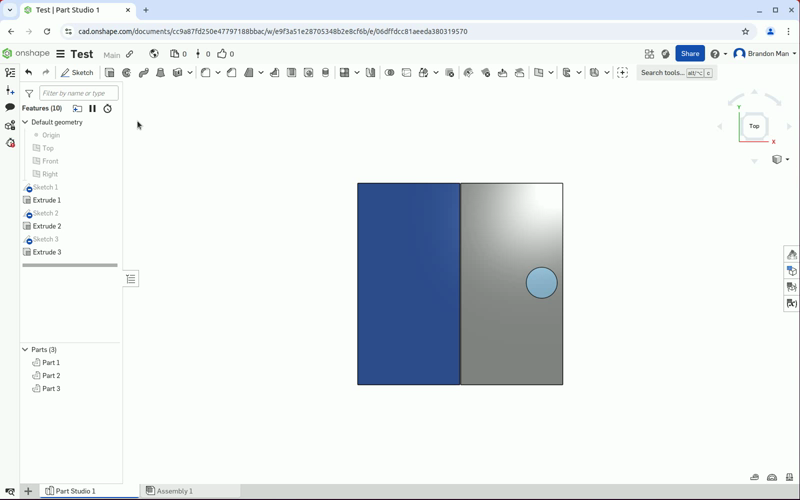
key(shift+h)
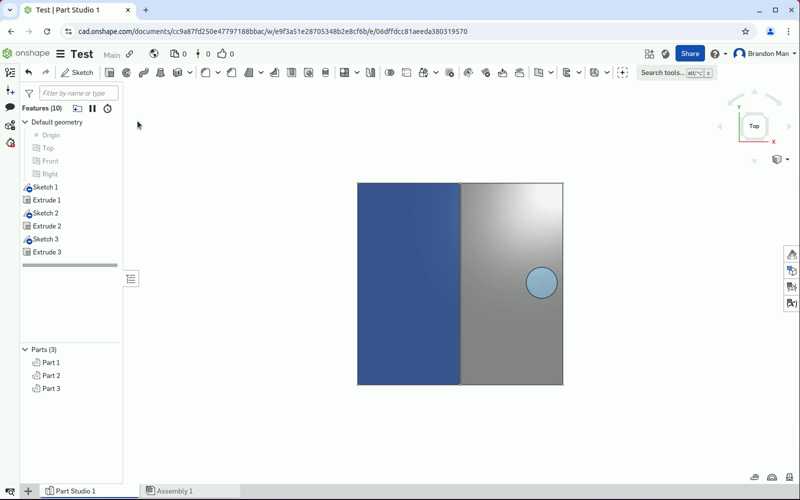
key(shift+7)
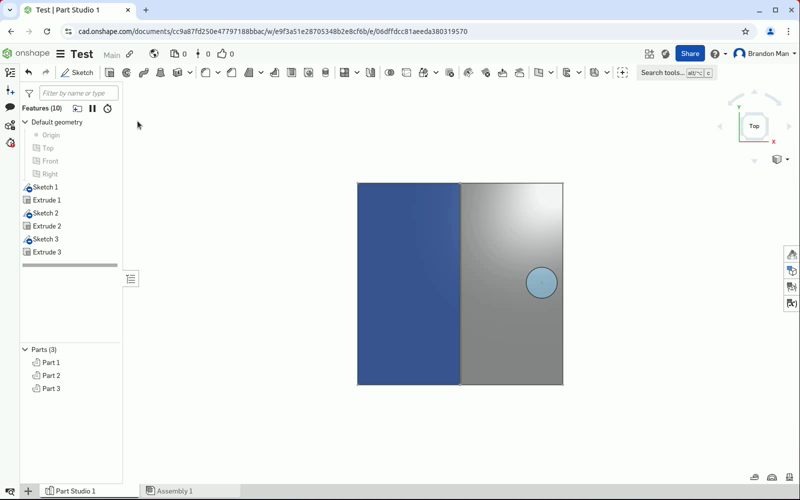
key(up, 3)
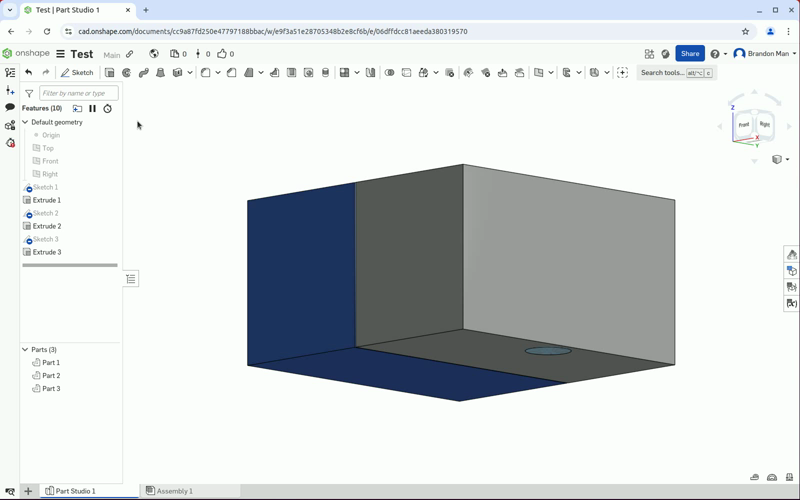
key(left, 3)
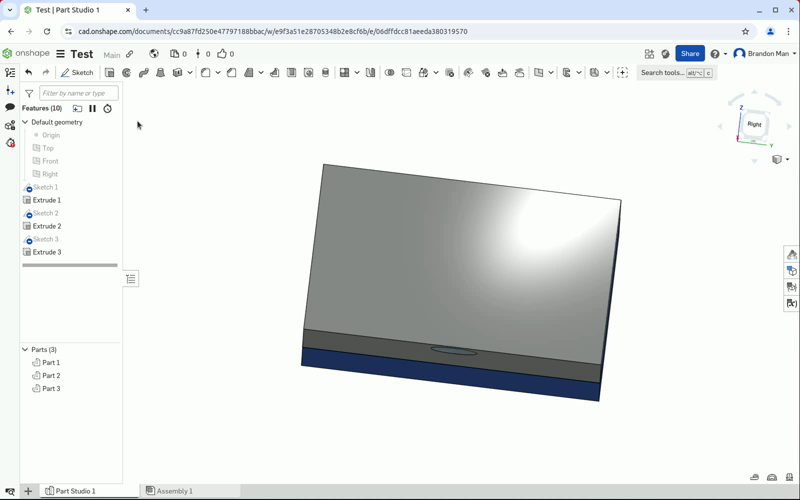
key(right, 3)
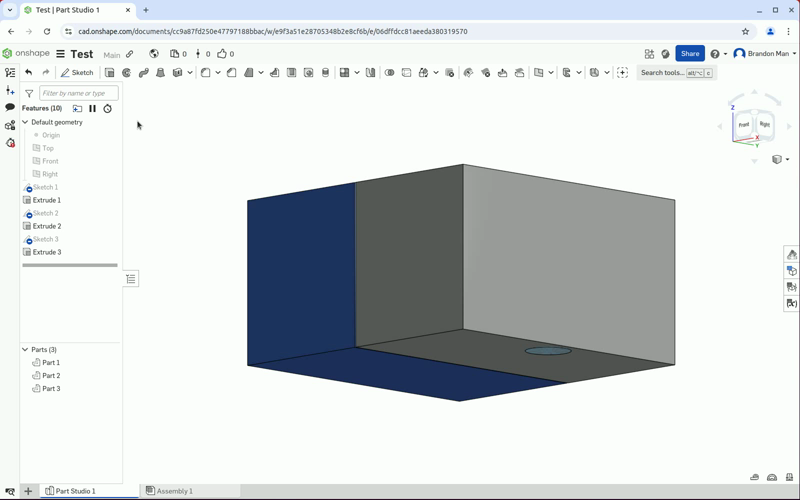
key(down, 3)
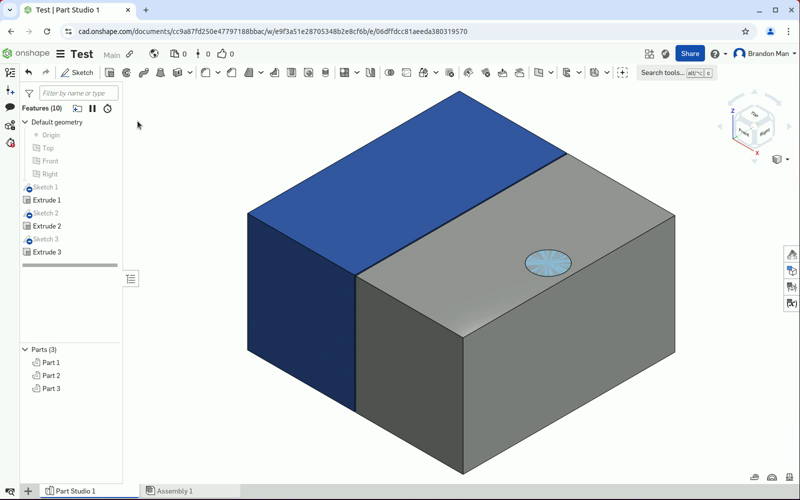
mouse_move(73, 189)
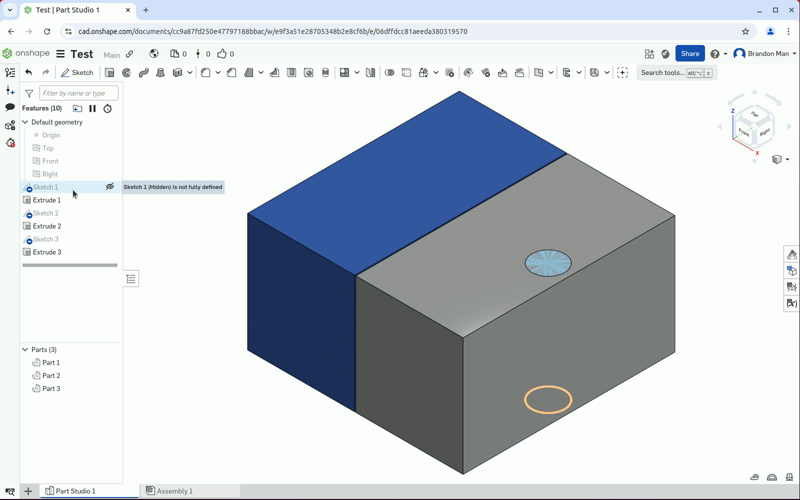
click(73, 189)